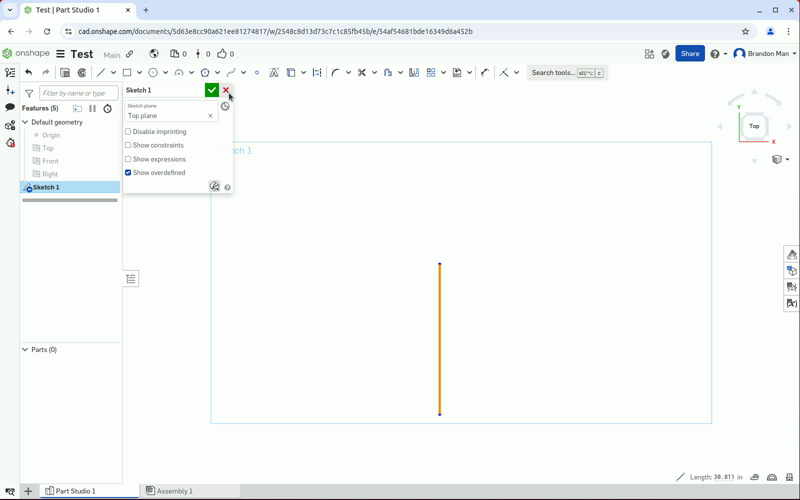
key(shift+h)
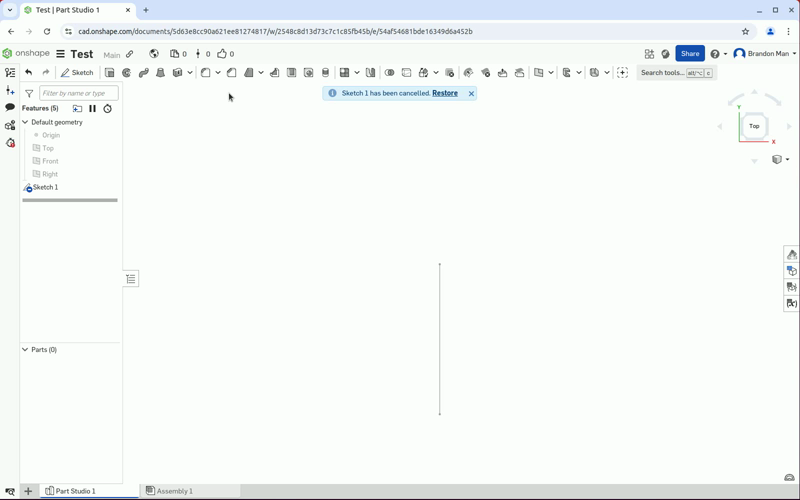
mouse_move(73, 352)
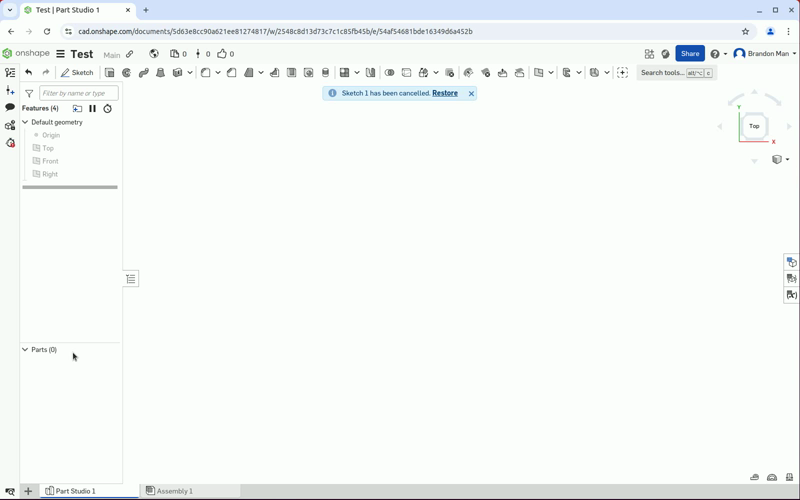
key(y)
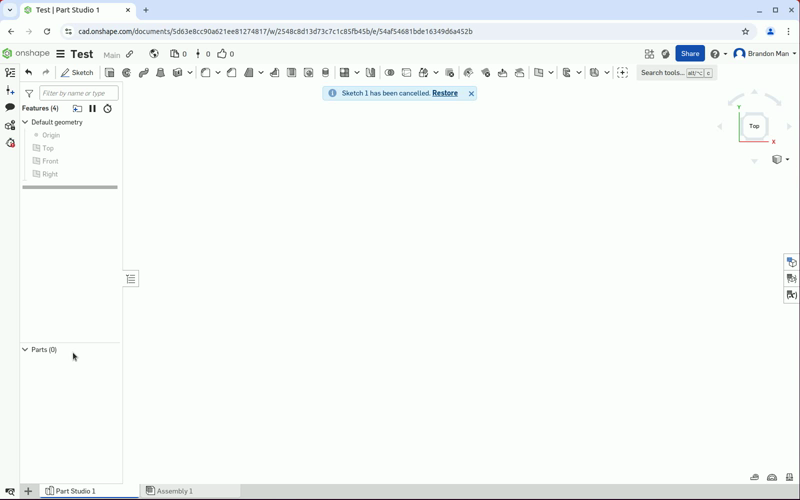
key(shift+p)
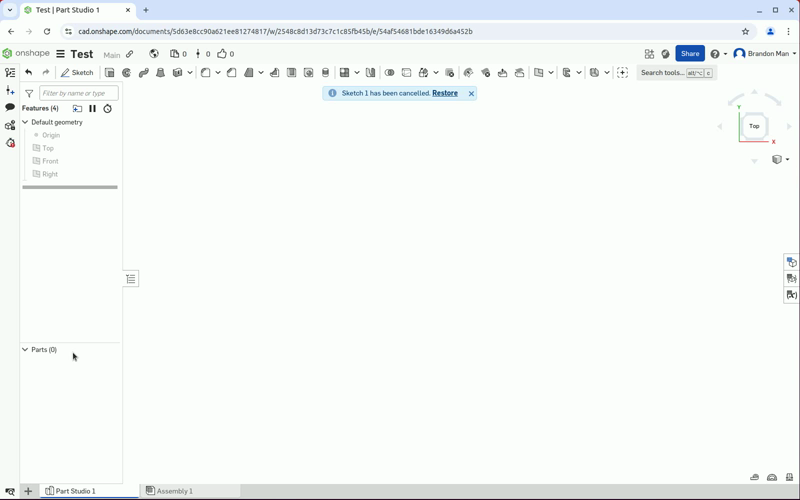
key(space)
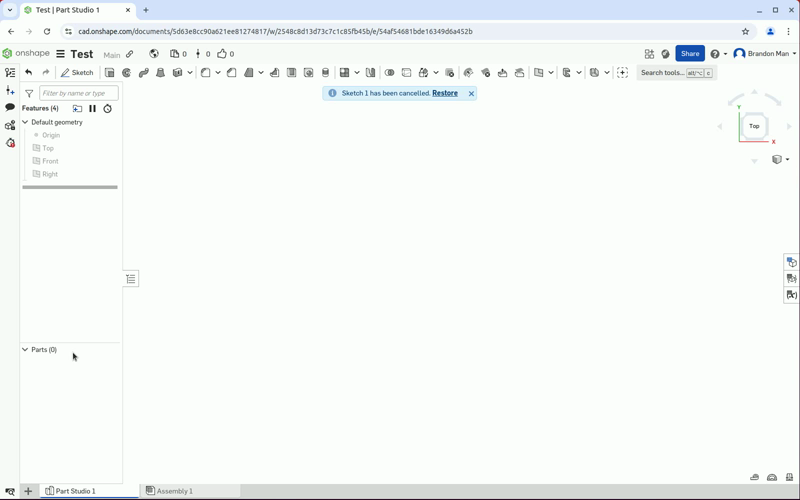
key_down(shift)
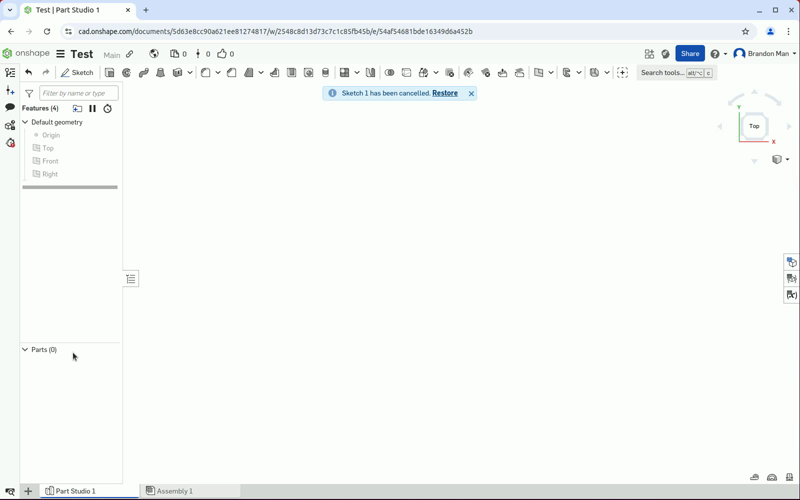
key(up)
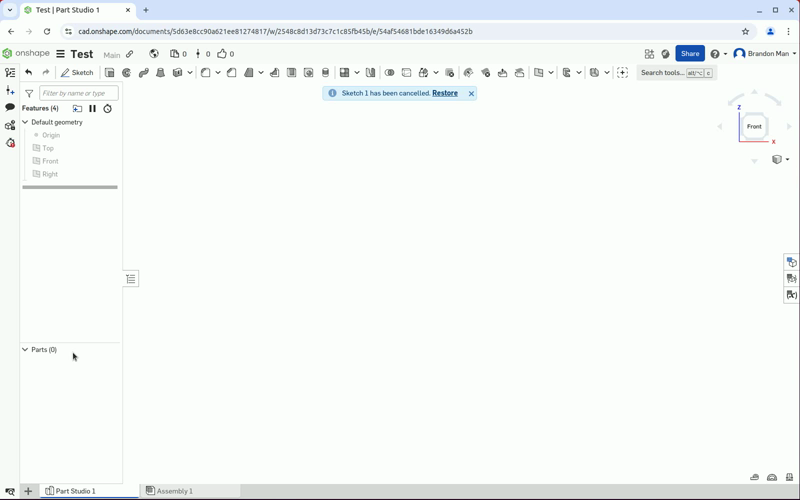
key_up(shift)
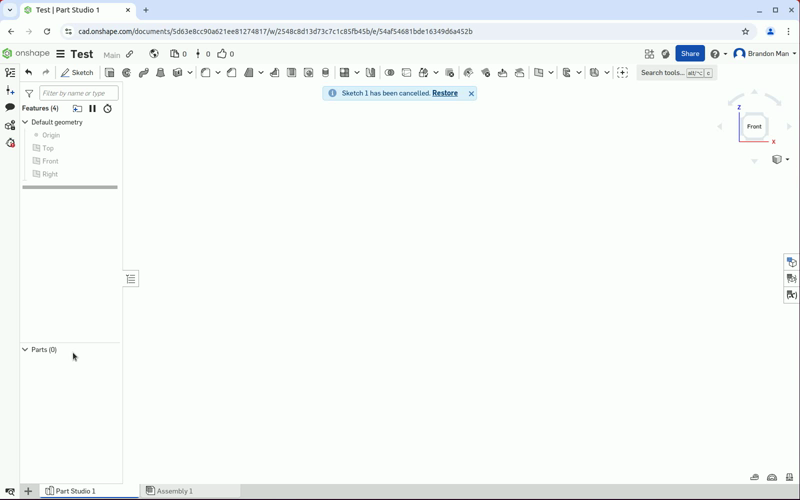
mouse_move(73, 352)
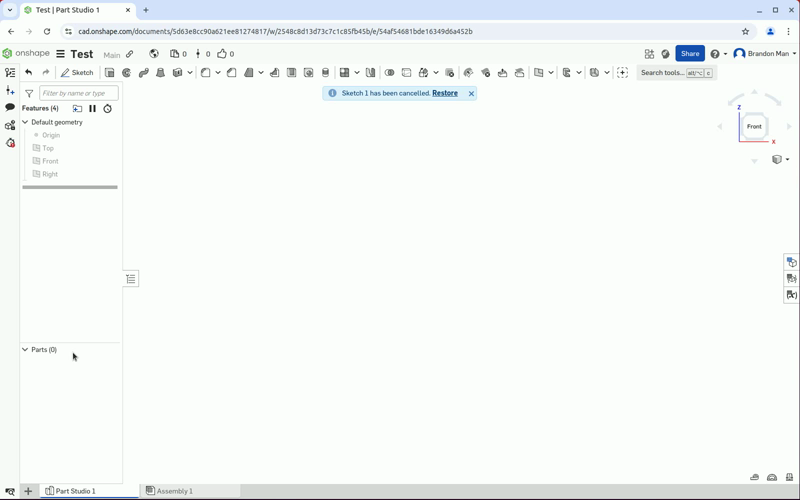
key(shift+y)
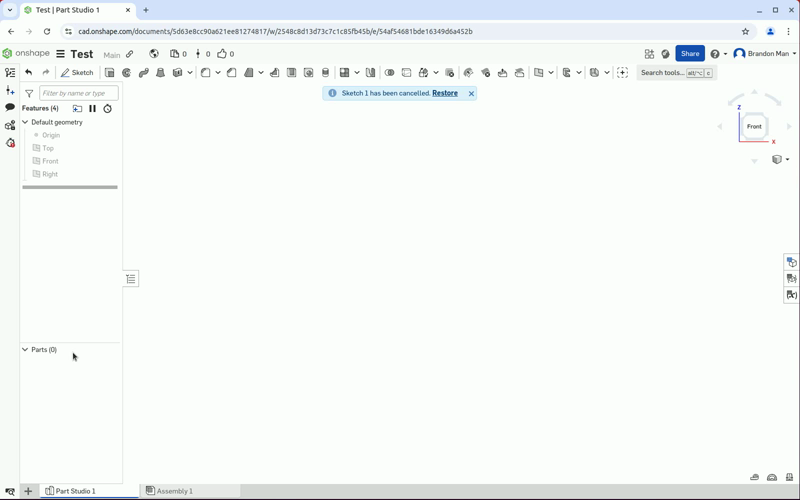
key(shift+s)
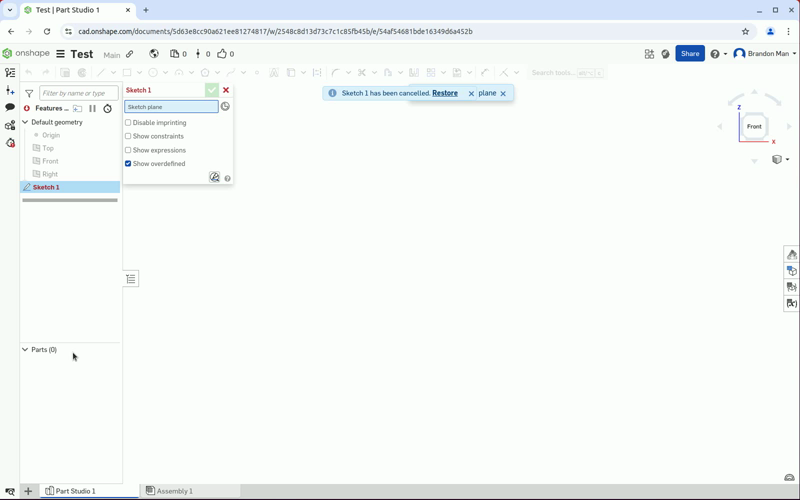
mouse_move(73, 163)
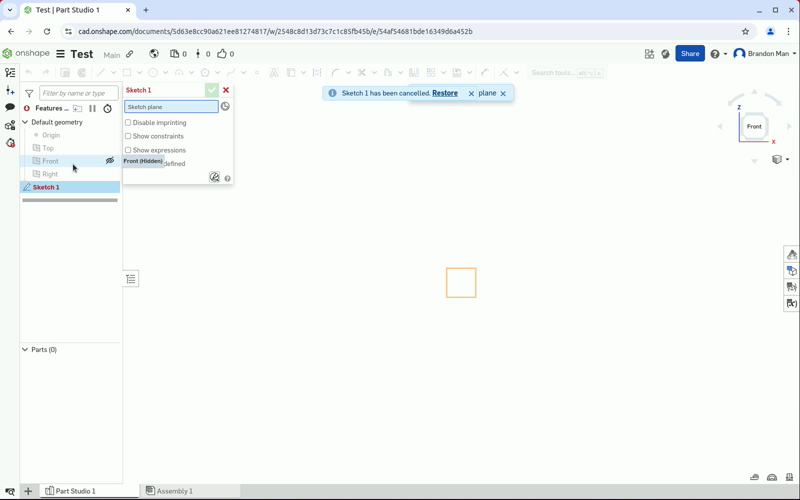
click(73, 163)
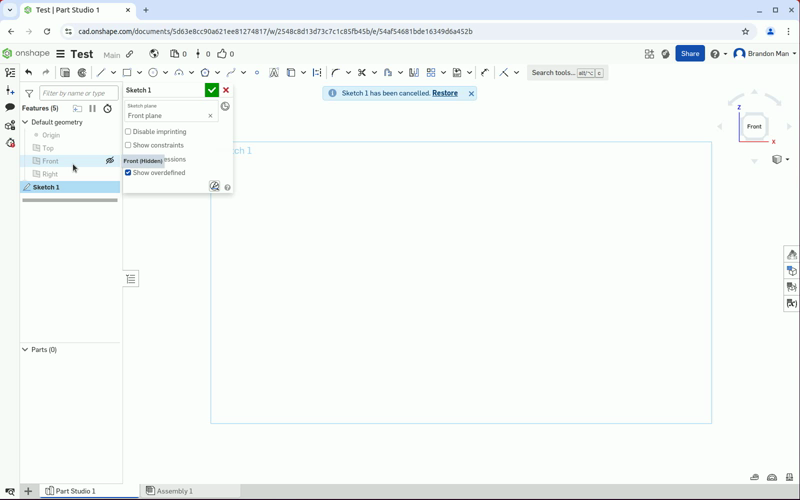
mouse_move(73, 352)
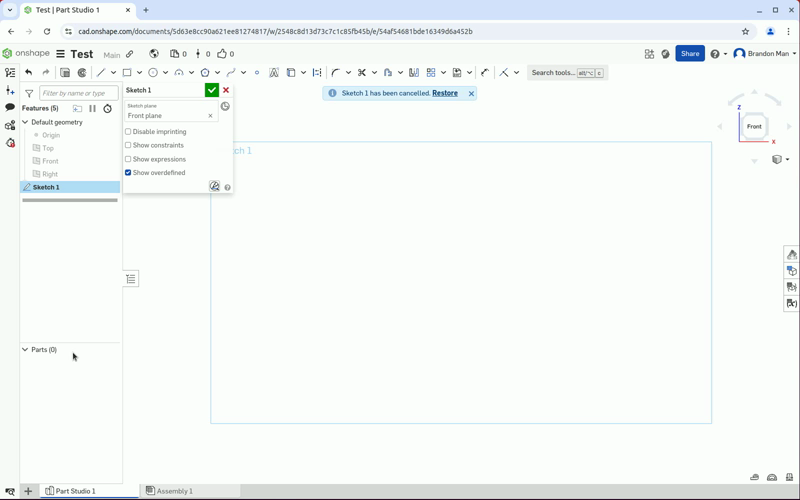
key(y)
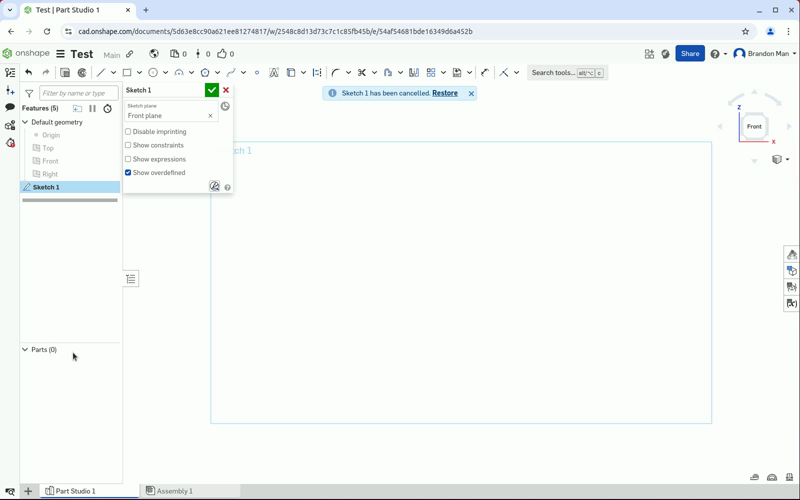
key(l)
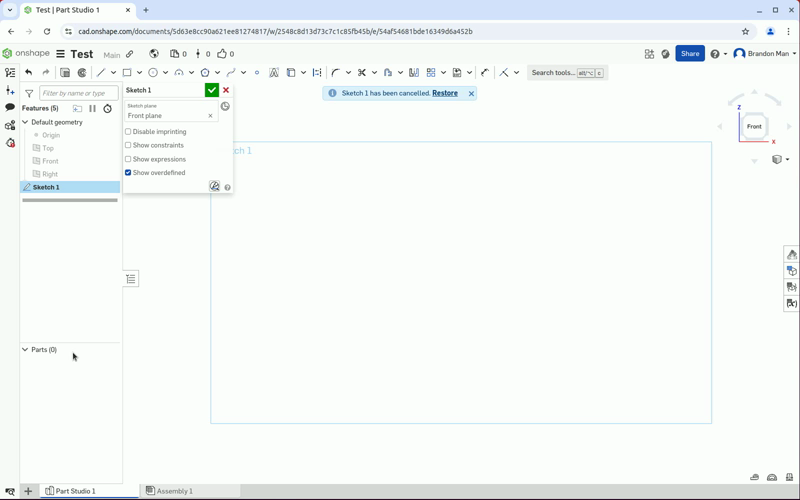
key_down(shift)
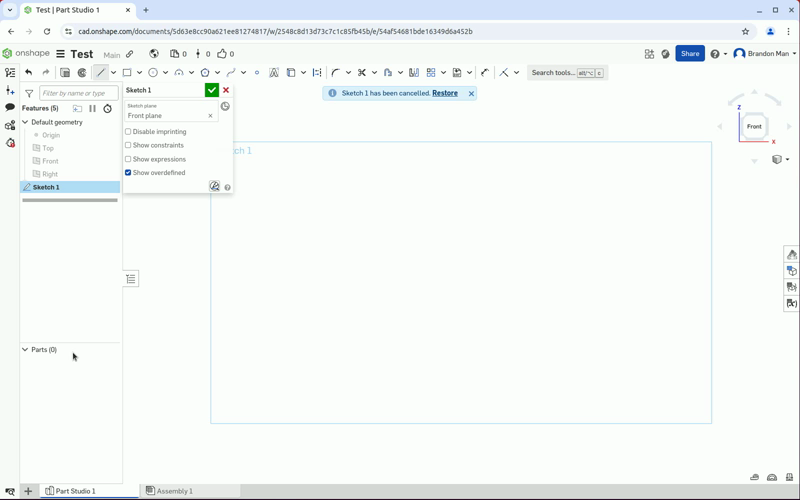
mouse_move(477, 327)
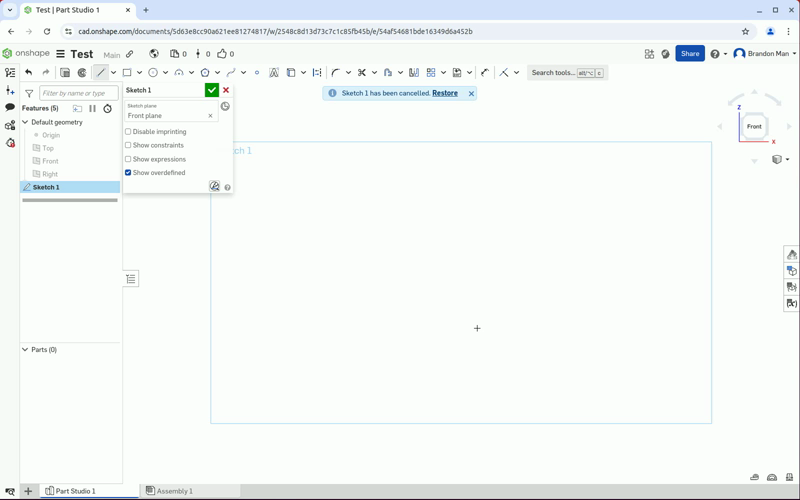
click(477, 327)
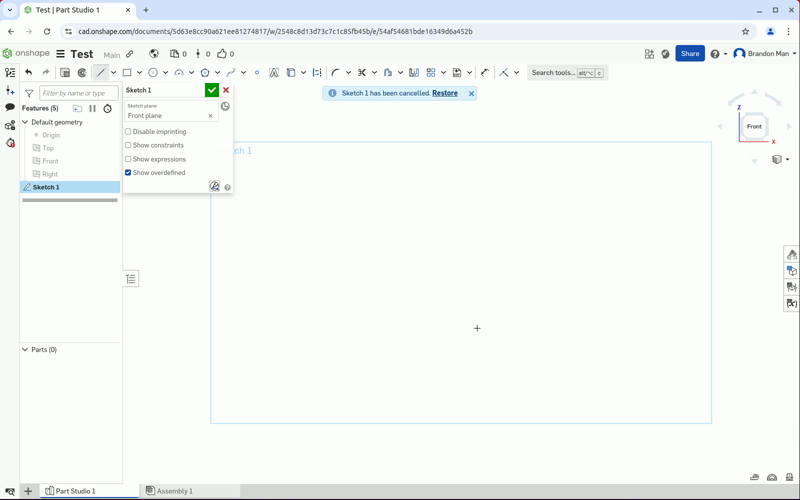
key_up(shift)
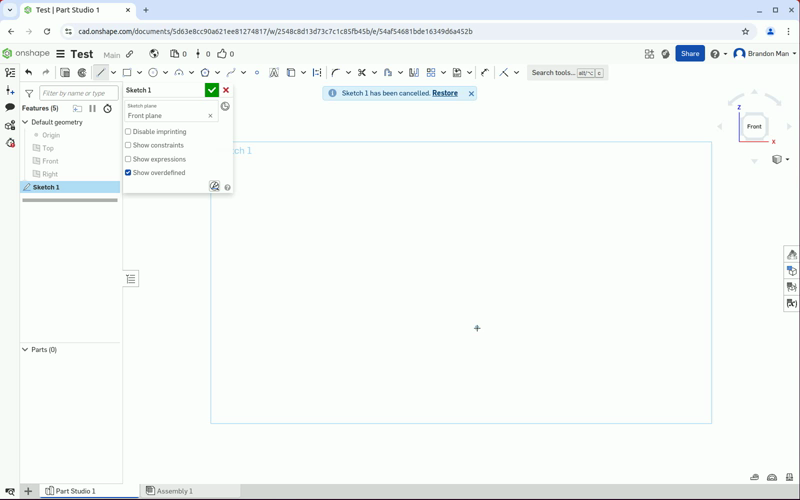
key_down(shift)
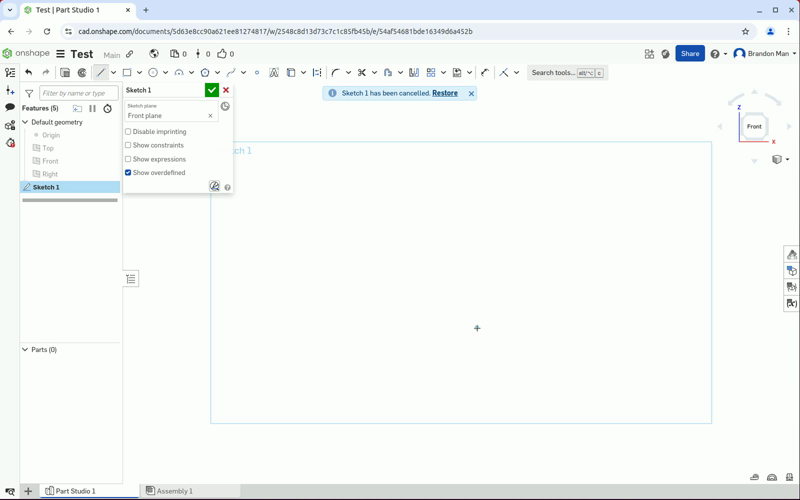
mouse_move(573, 327)
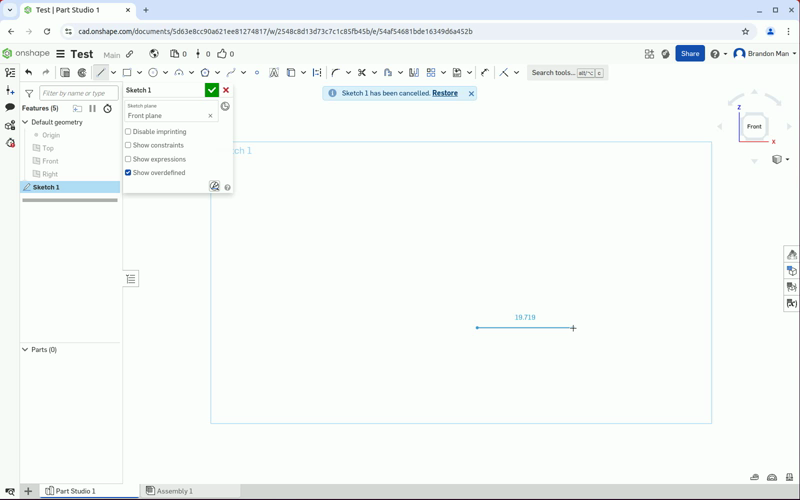
click(573, 327)
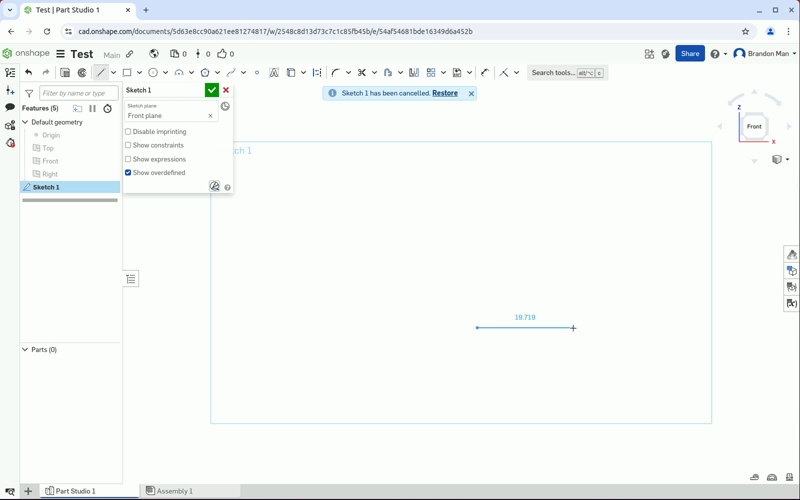
key_up(shift)
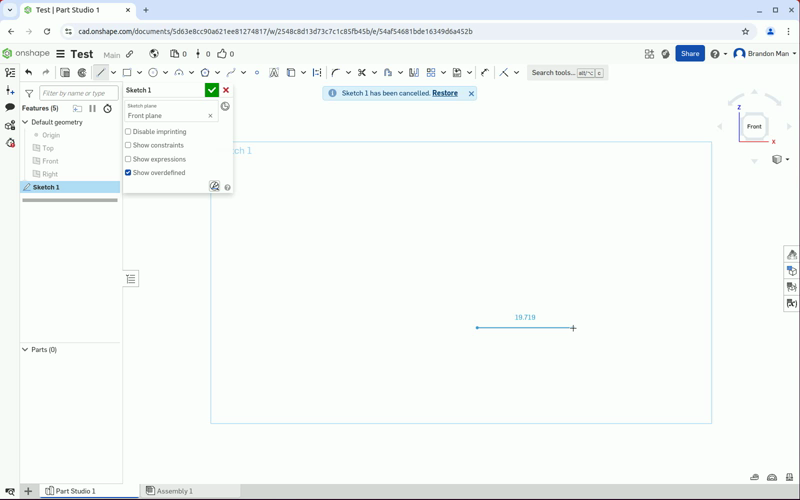
key_down(shift)
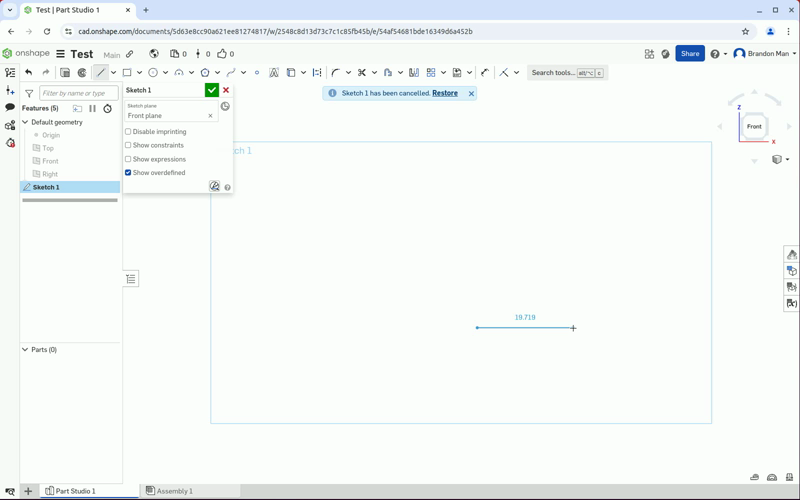
mouse_move(589, 327)
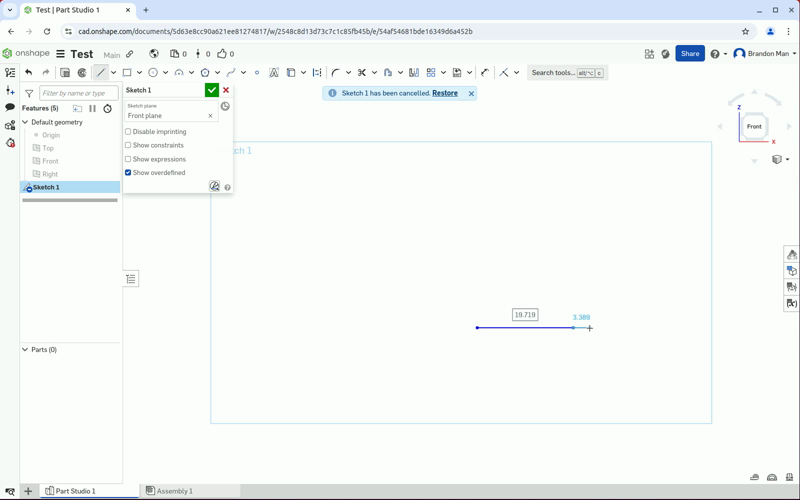
mouse_move(573, 275)
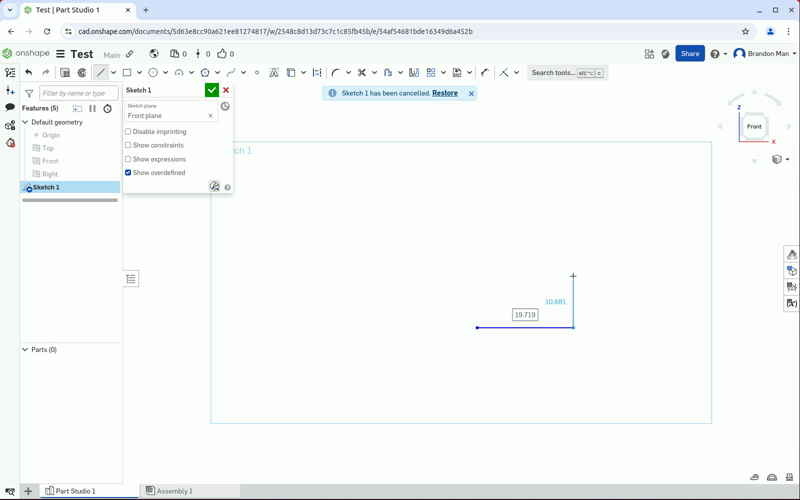
click(573, 275)
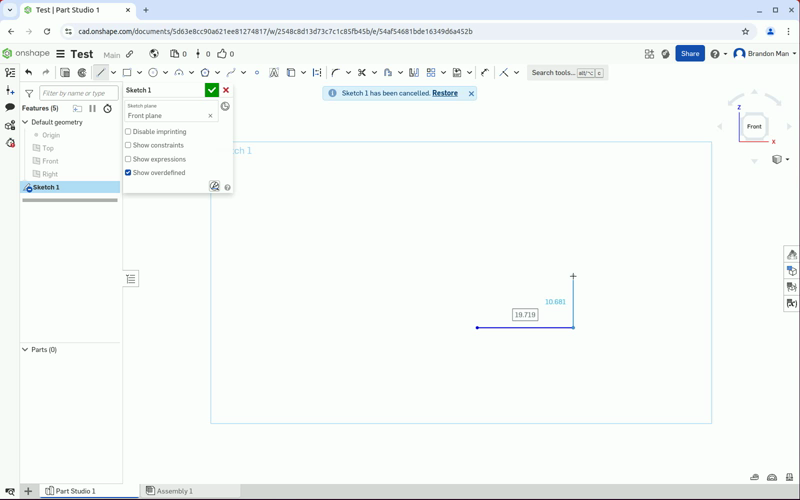
key_up(shift)
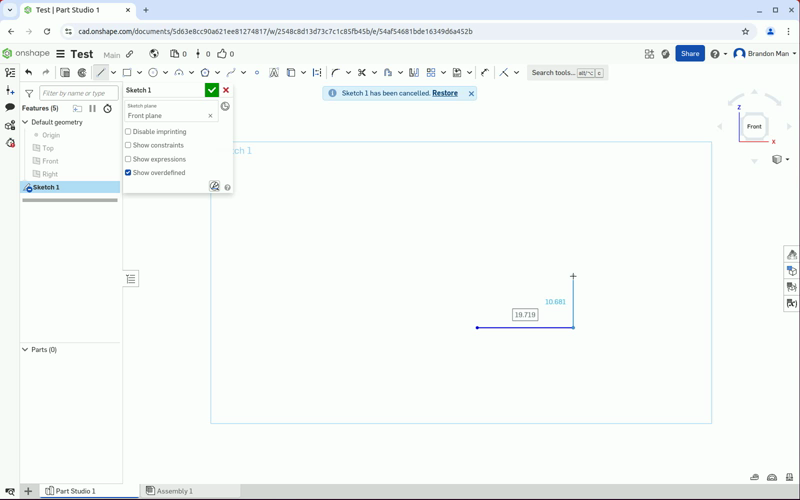
key_down(shift)
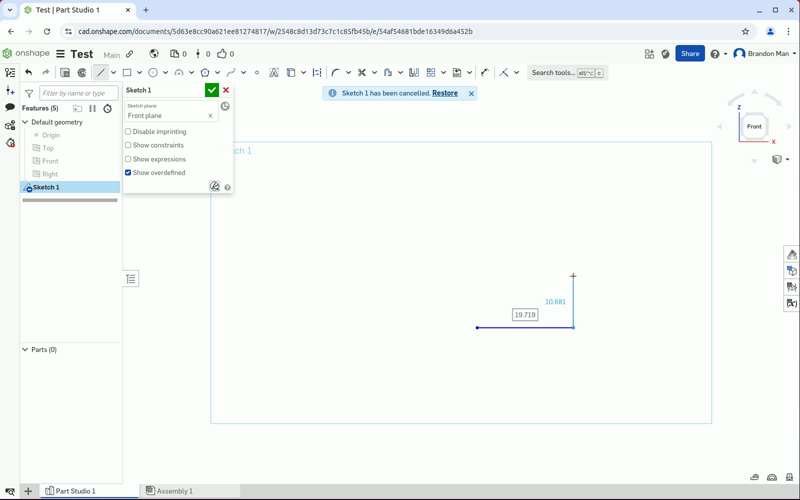
mouse_move(477, 275)
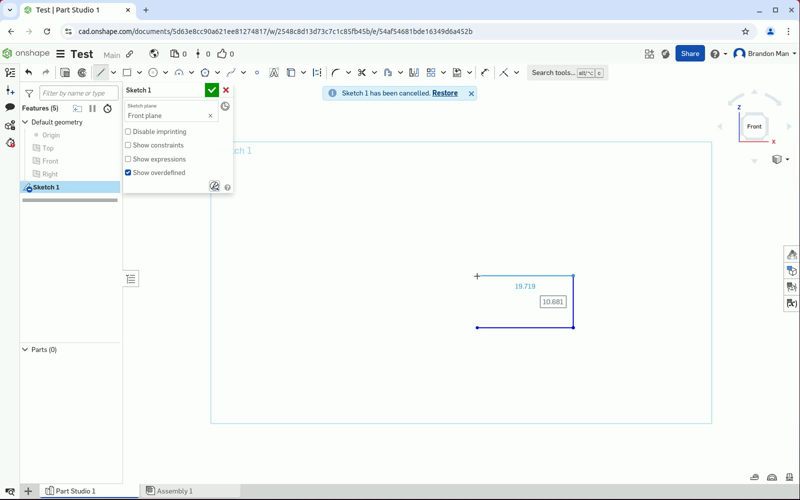
click(477, 275)
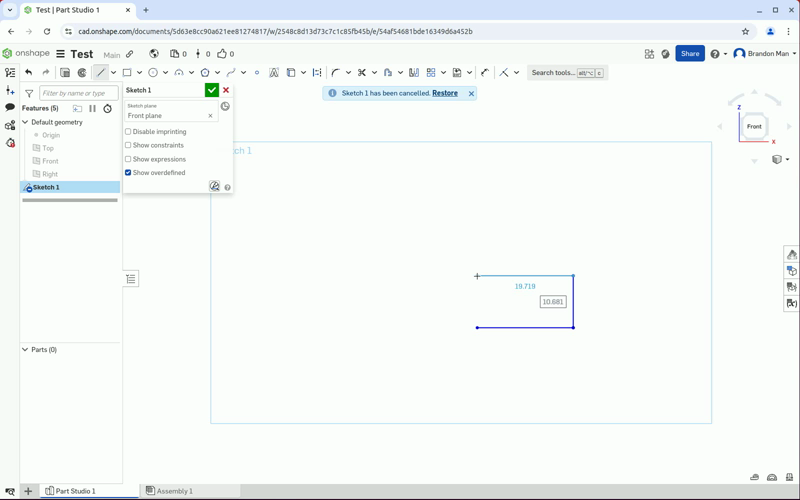
key_up(shift)
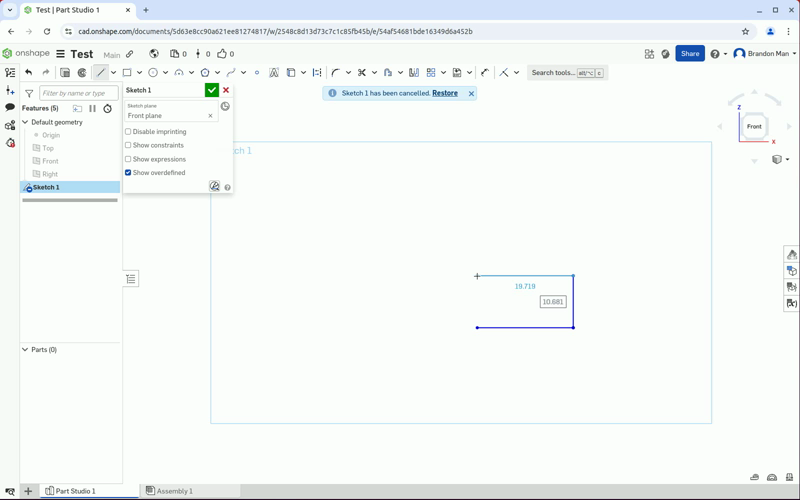
mouse_move(507, 275)
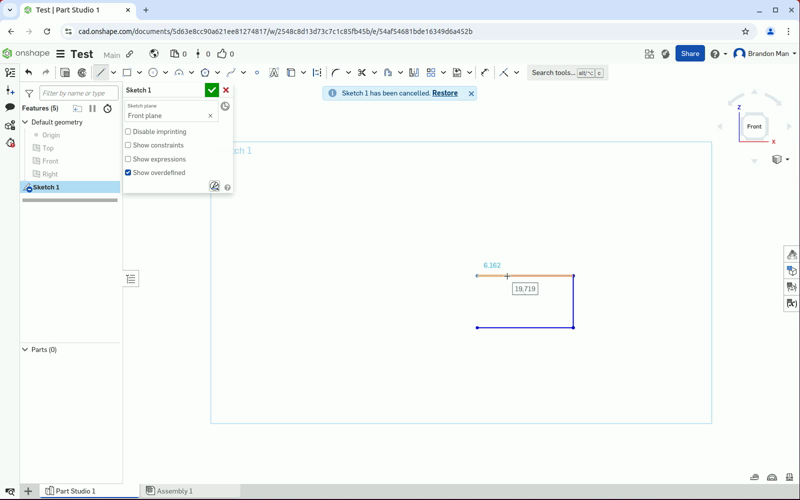
key_down(shift)
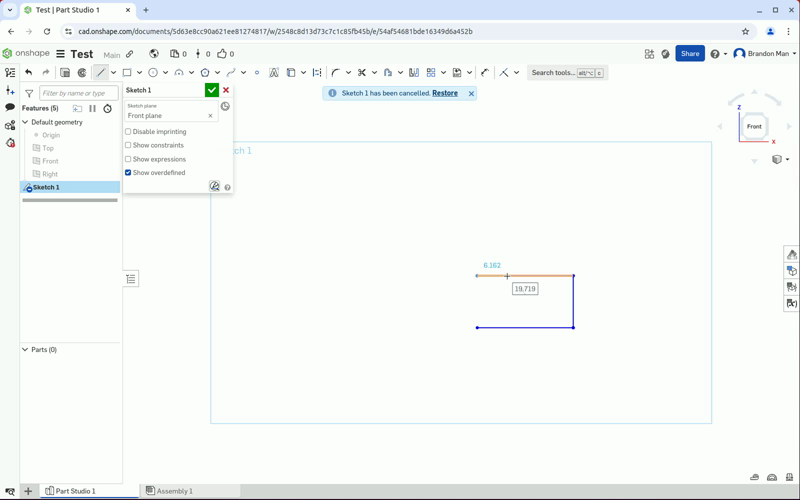
mouse_move(477, 327)
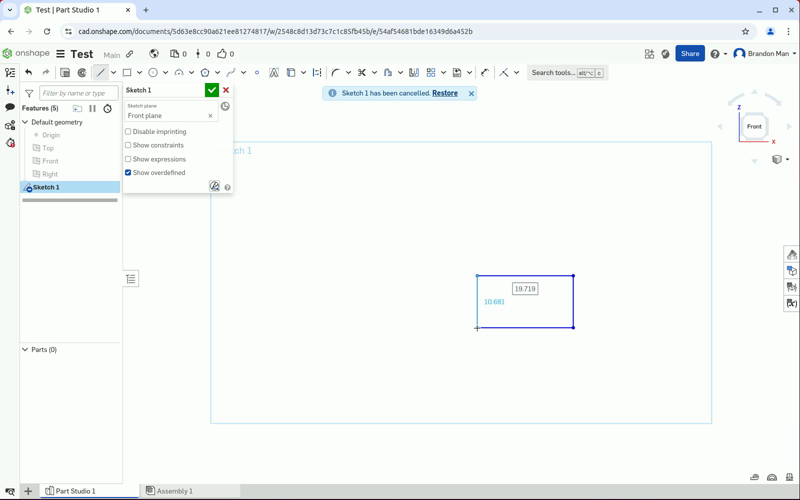
key_up(shift)
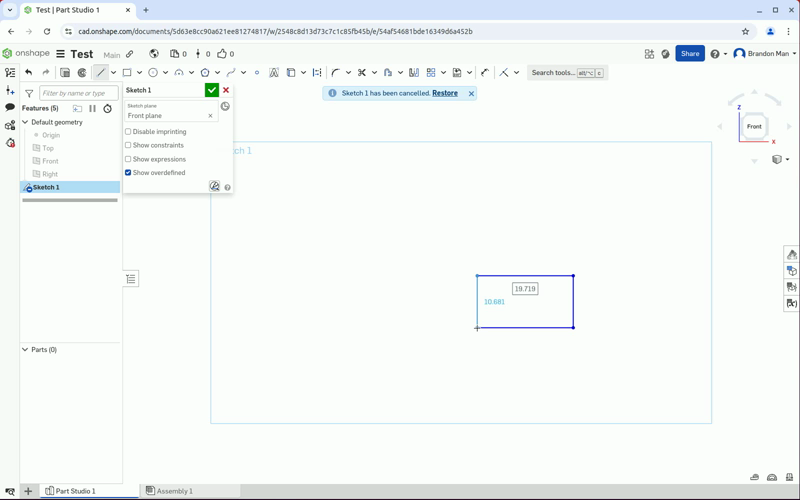
click(477, 327)
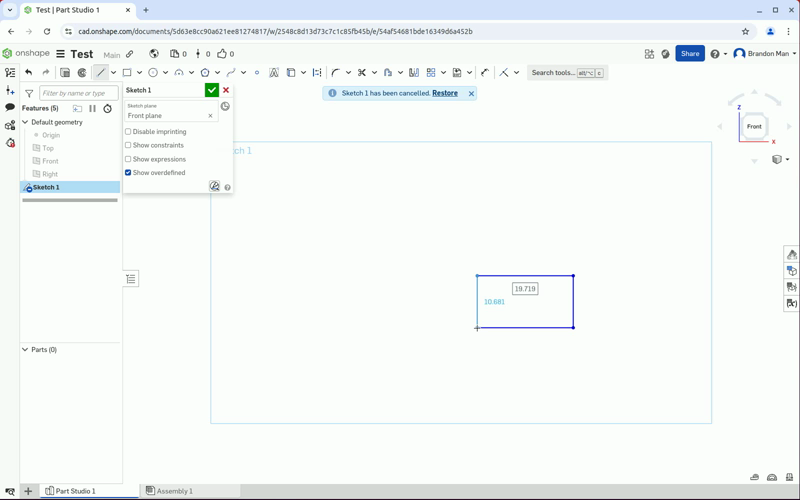
key(esc)
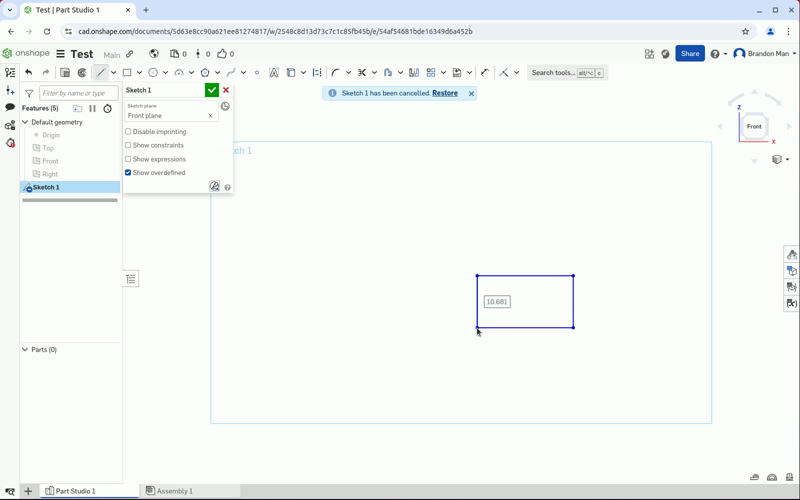
key(c)
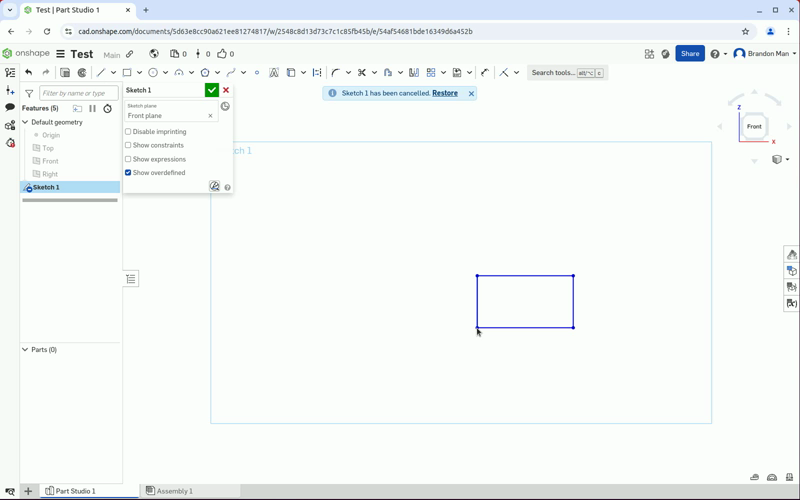
key_down(shift)
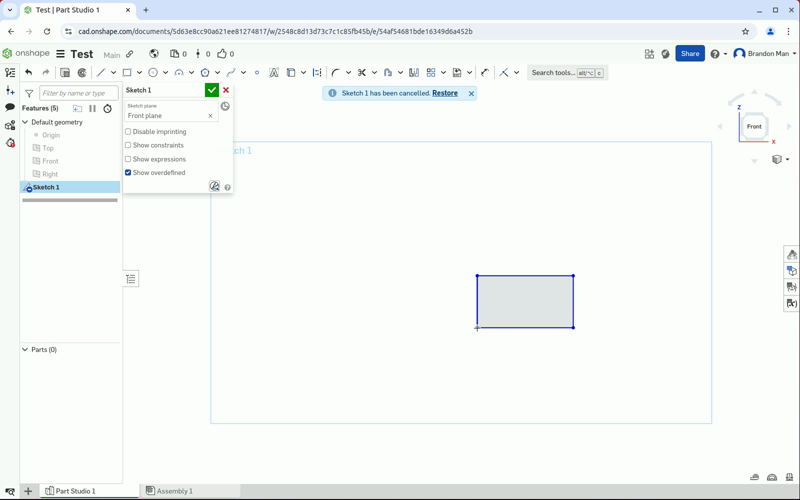
mouse_move(496, 302)
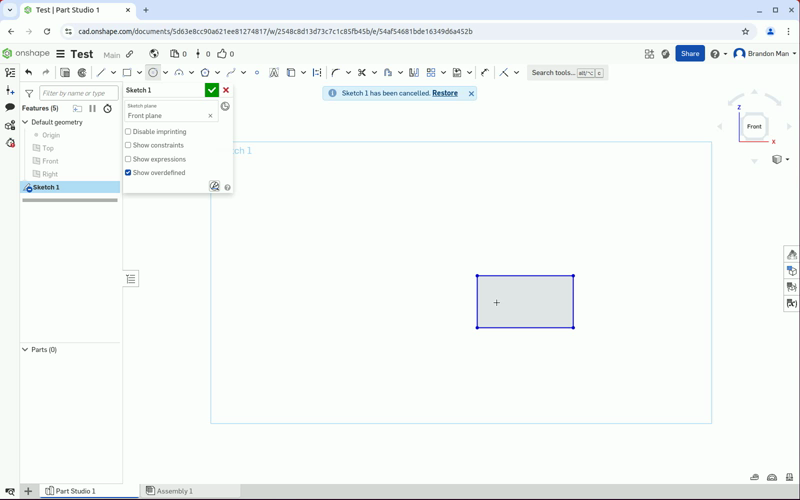
click(496, 302)
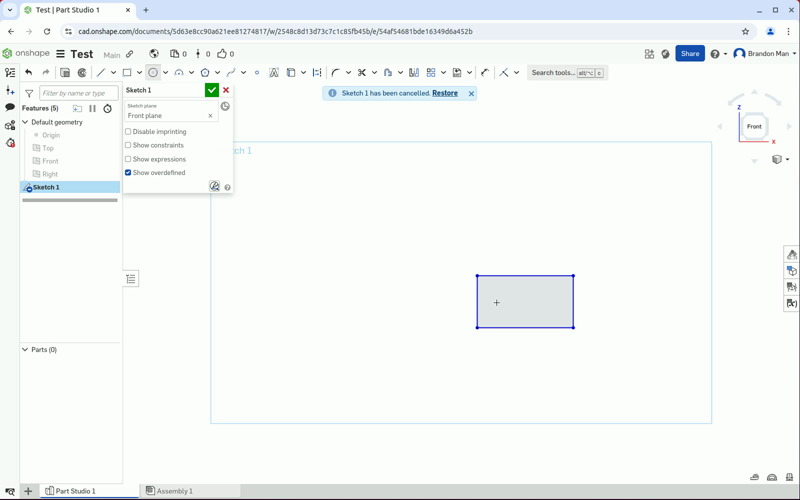
key_up(shift)
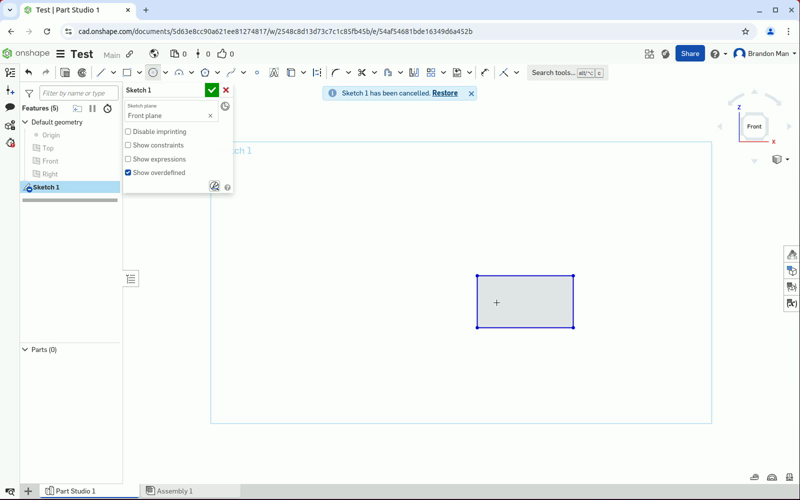
mouse_move(502, 302)
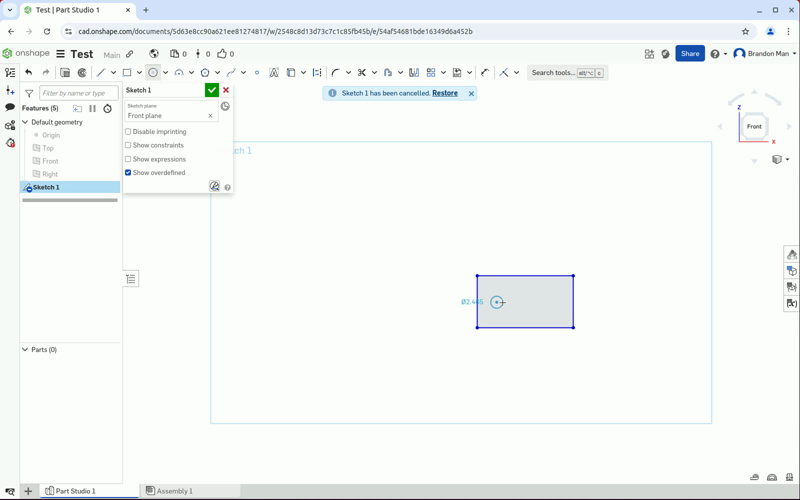
click(502, 302)
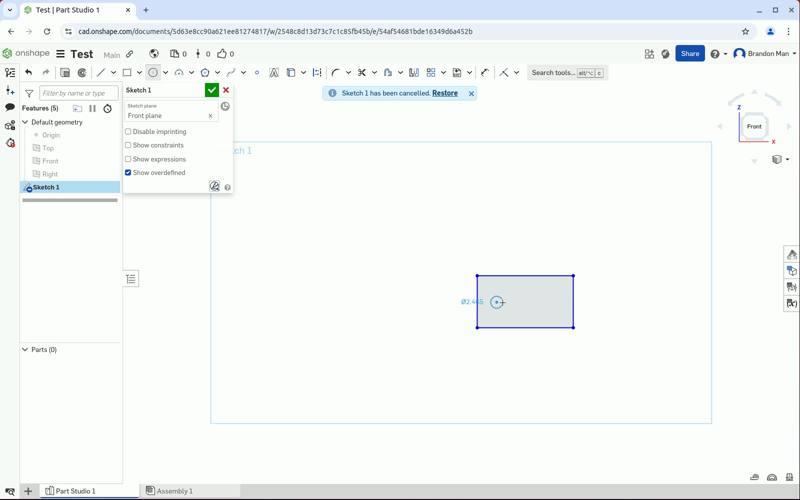
key(esc)
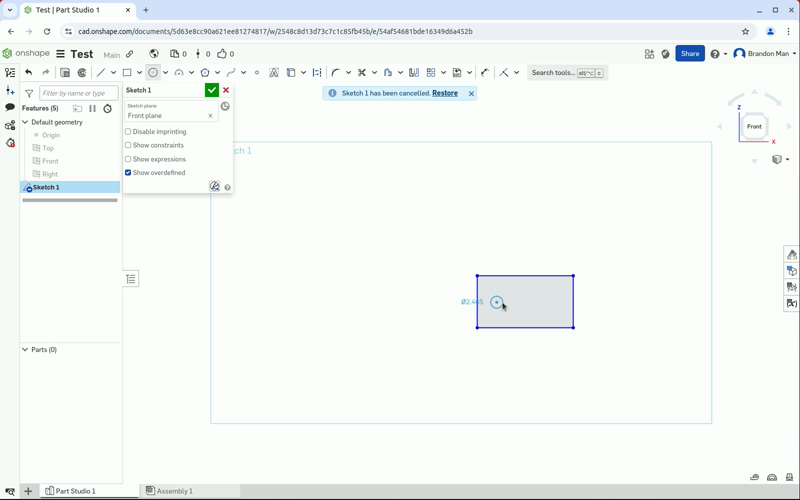
key(c)
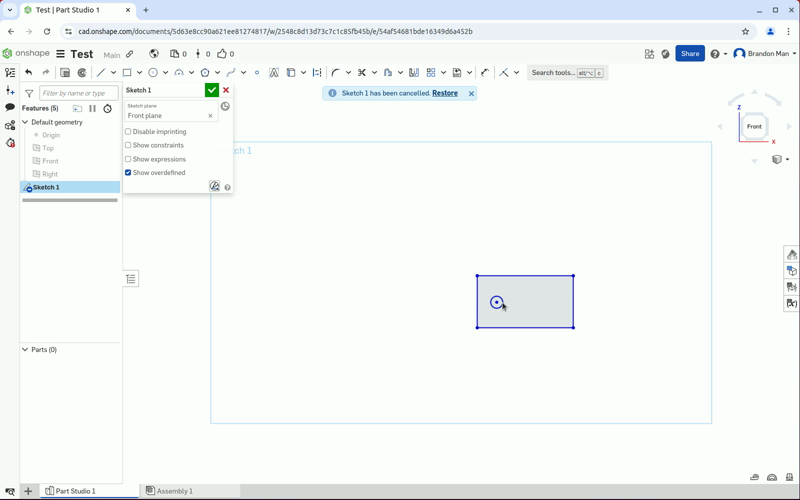
key_down(shift)
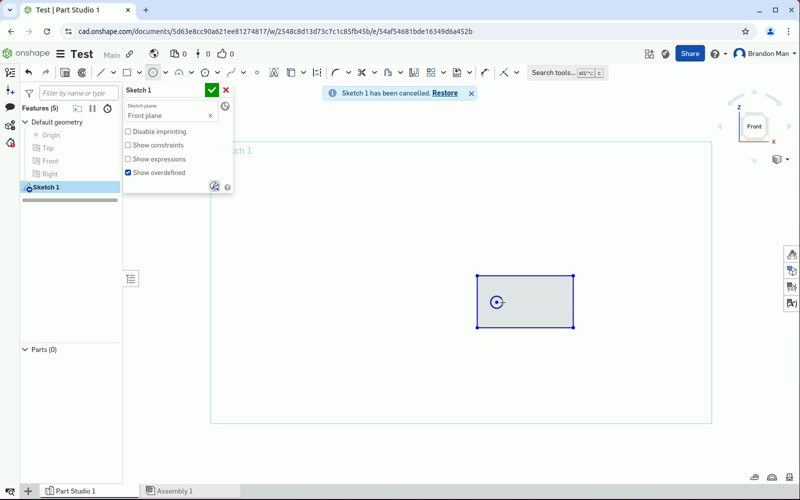
mouse_move(528, 302)
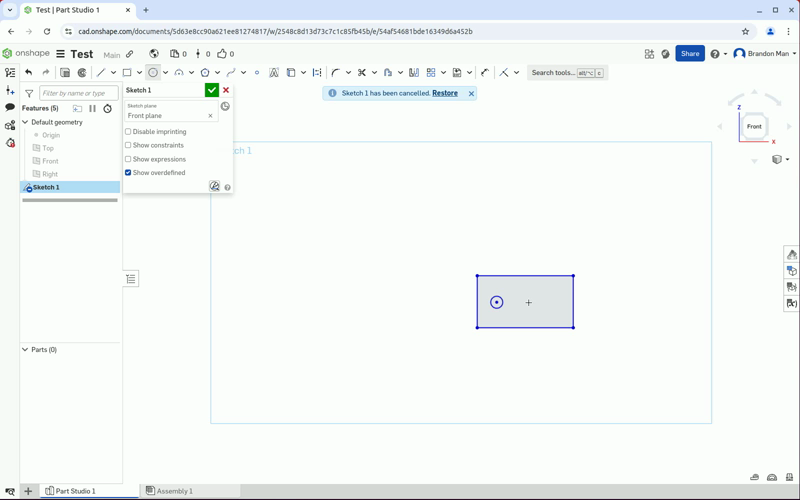
click(528, 302)
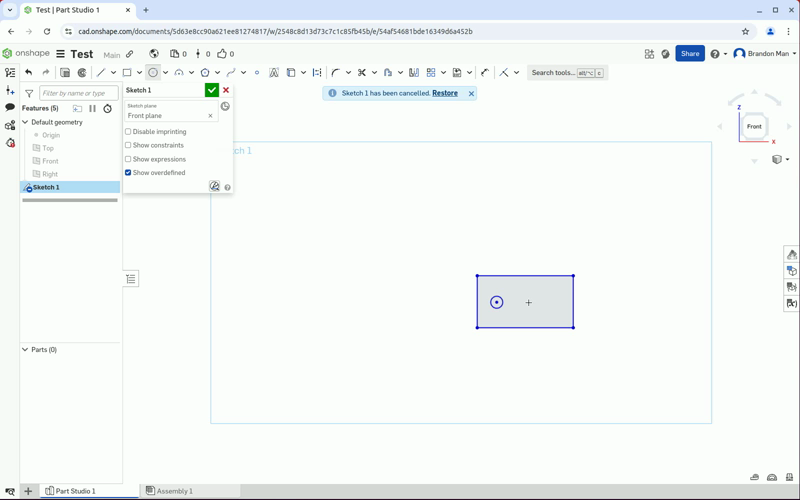
key_up(shift)
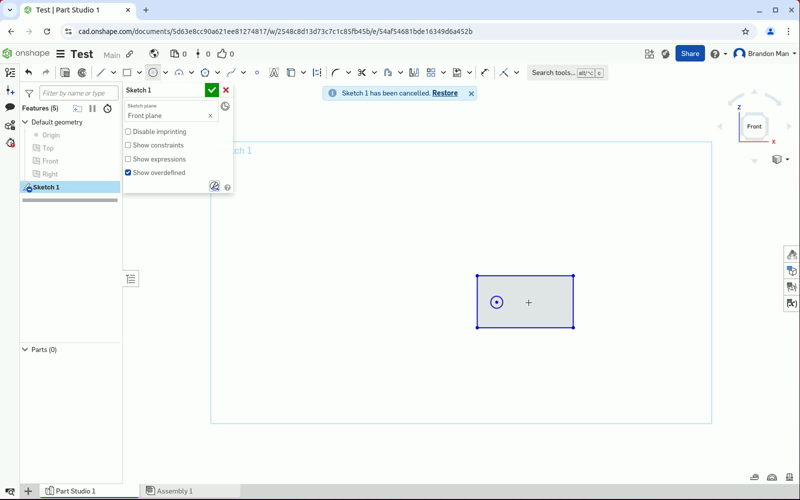
mouse_move(534, 302)
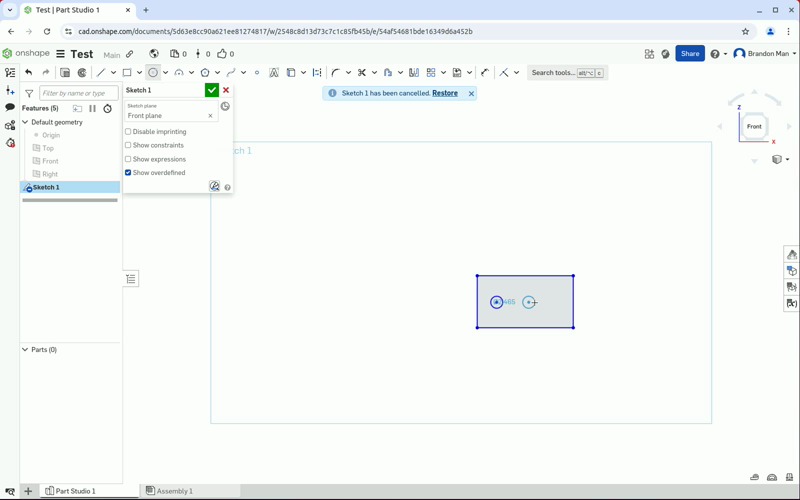
click(534, 302)
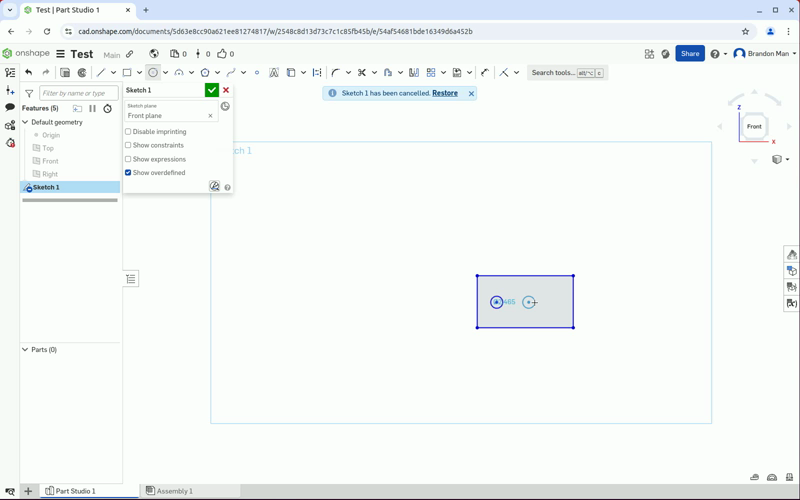
key(esc)
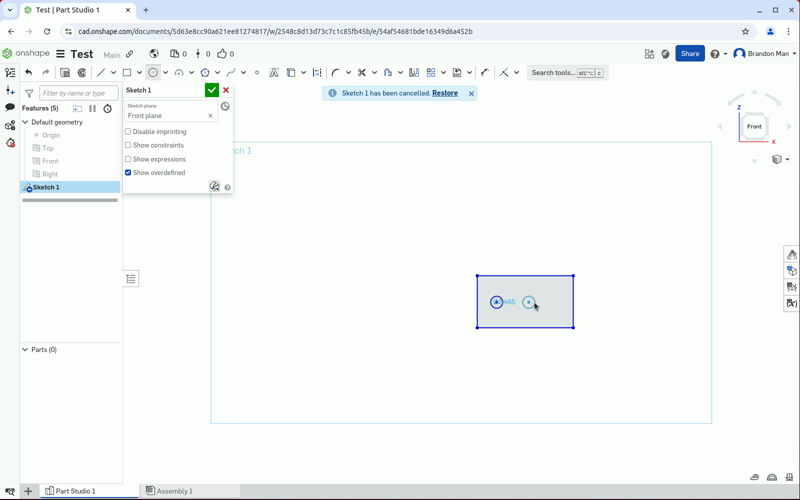
mouse_move(563, 283)
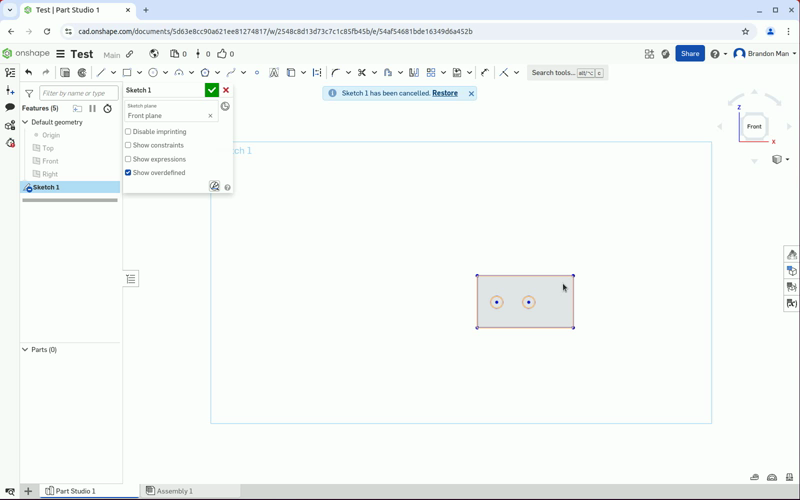
click(563, 283)
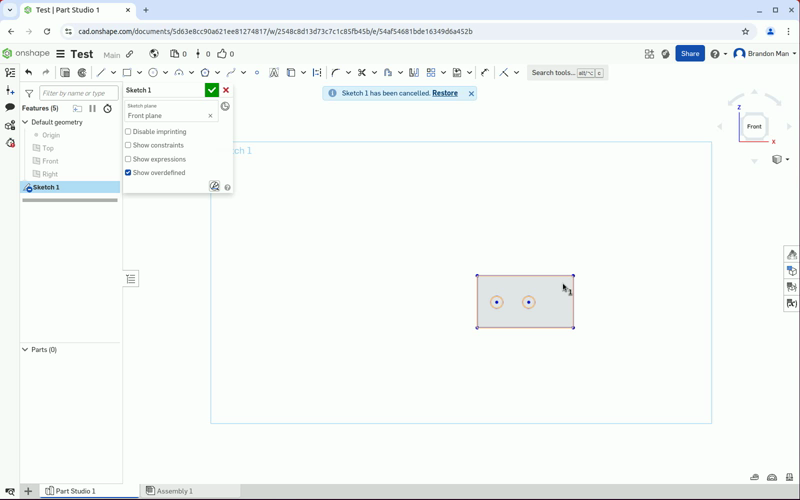
mouse_move(73, 352)
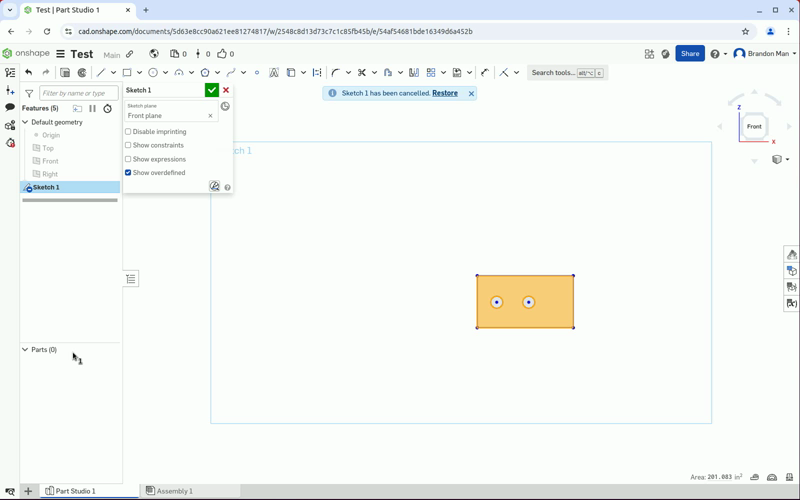
key(shift+y)
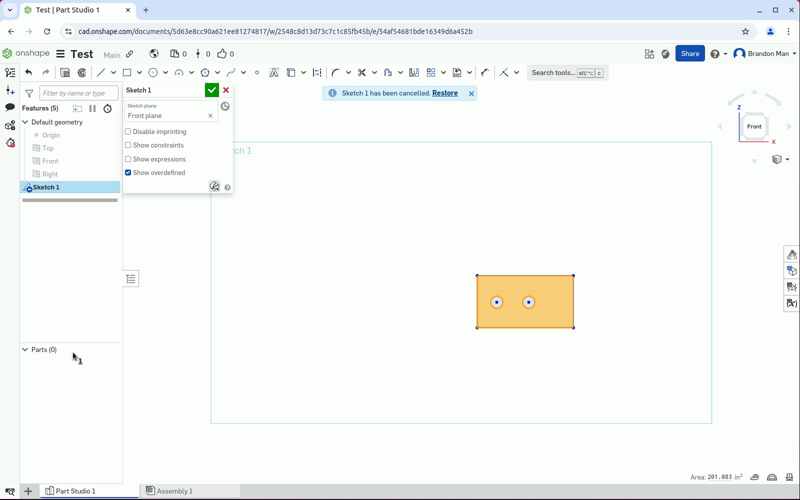
key(shift+e)
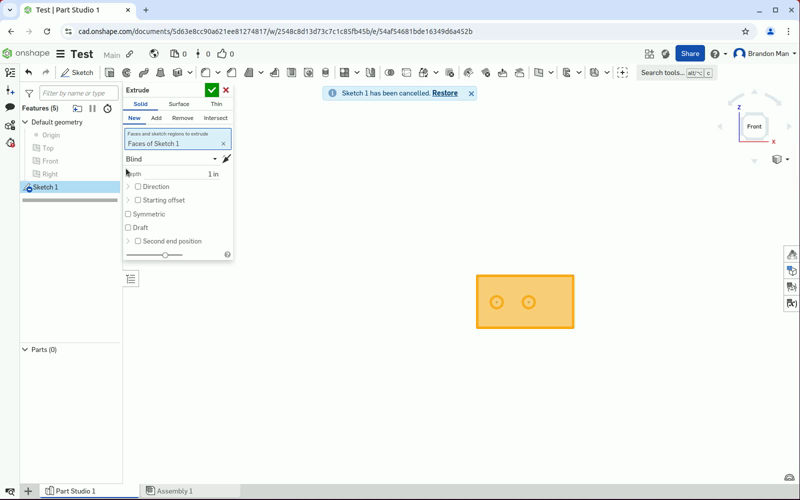
mouse_move(143, 106)
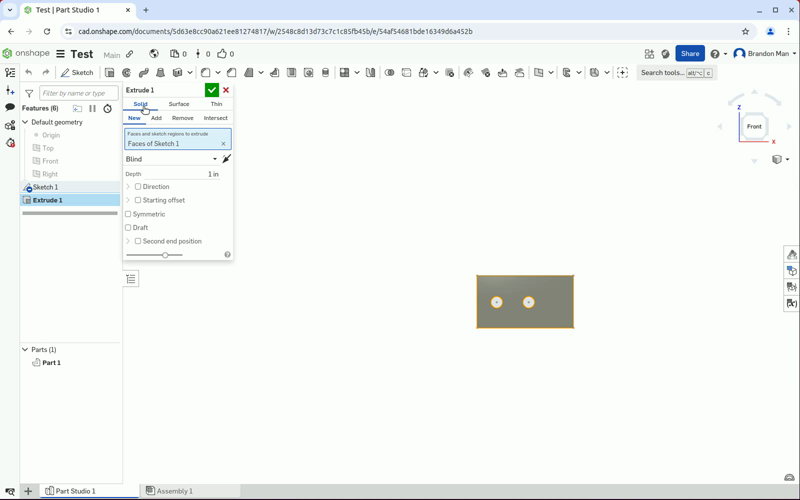
click(143, 106)
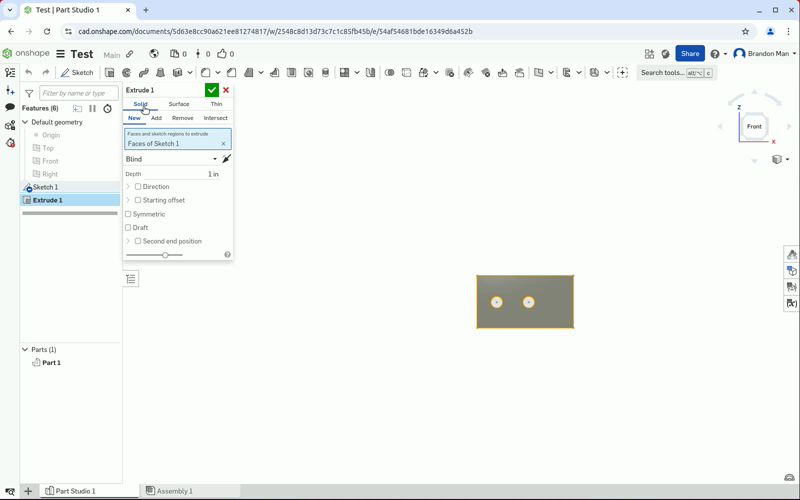
mouse_move(137, 120)
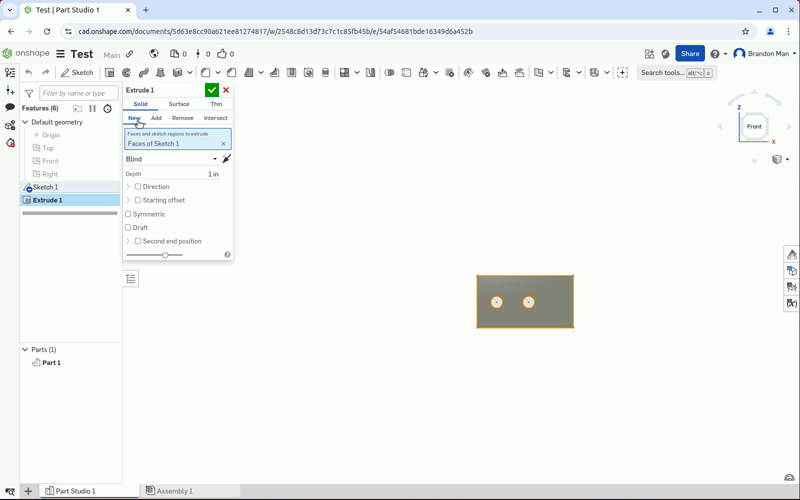
click(137, 120)
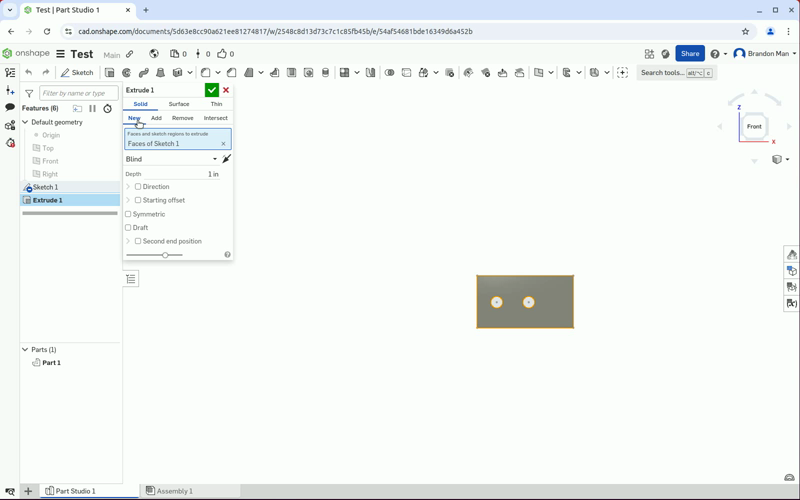
key(tab, 4)
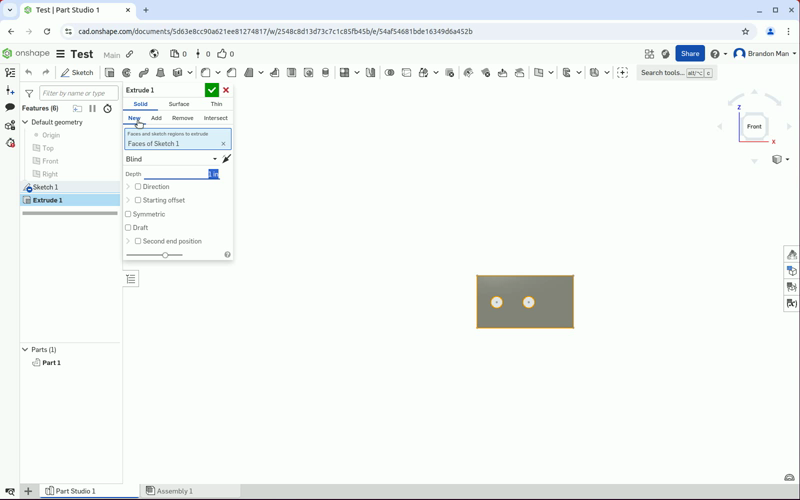
text(3.851)
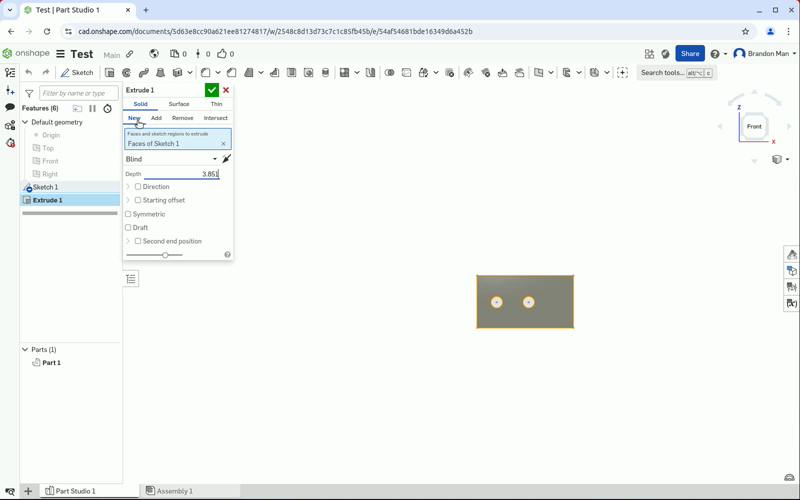
key(enter)
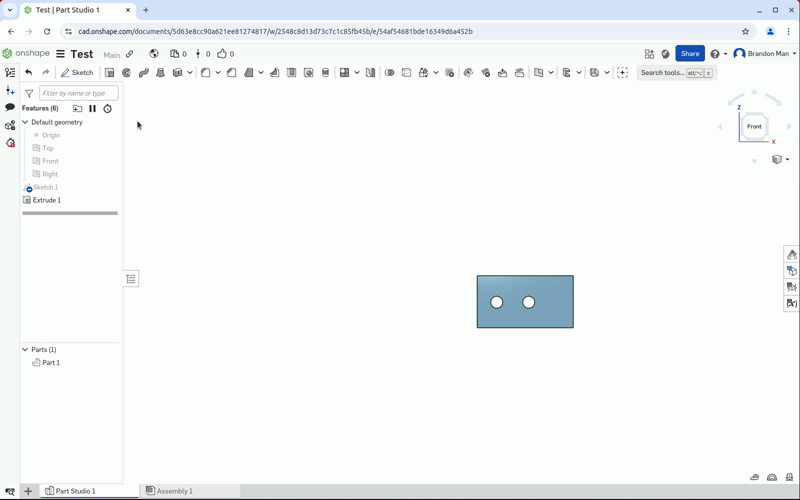
key(shift+h)
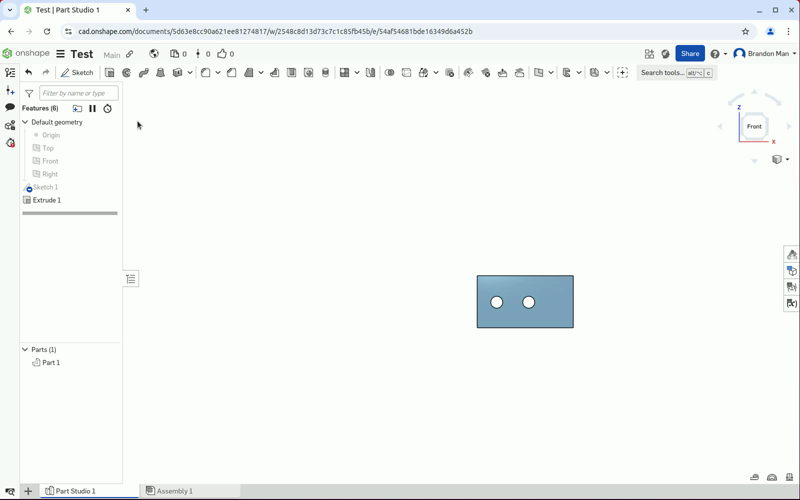
key(shift+h)
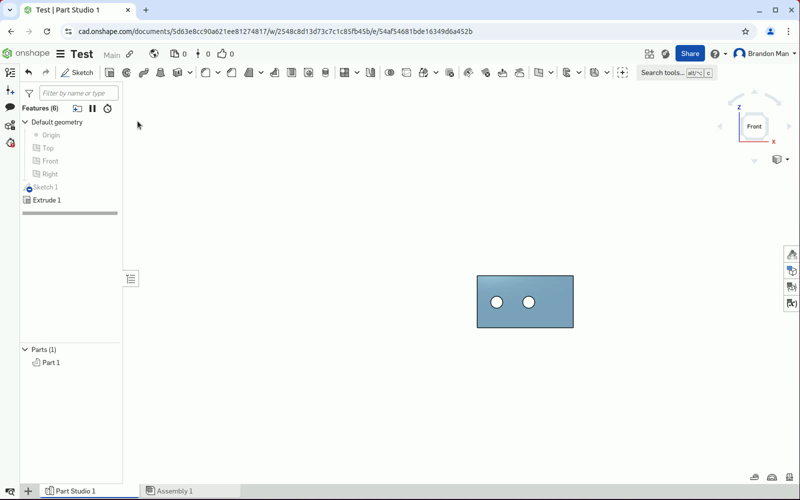
mouse_move(73, 189)
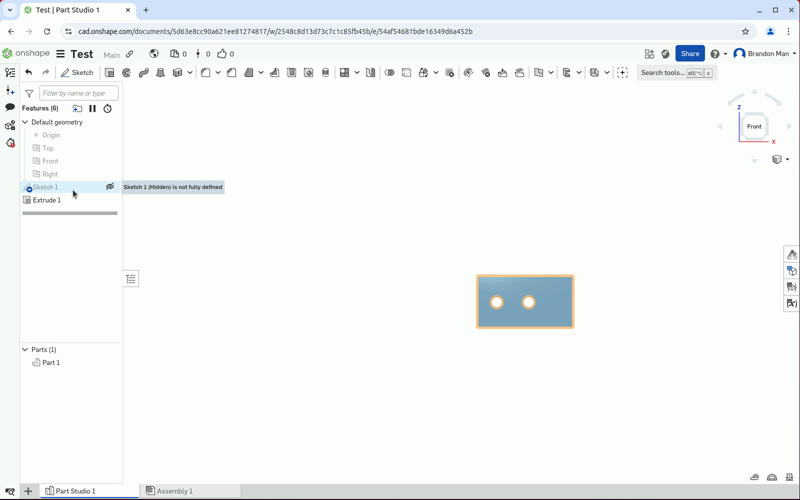
click(73, 189)
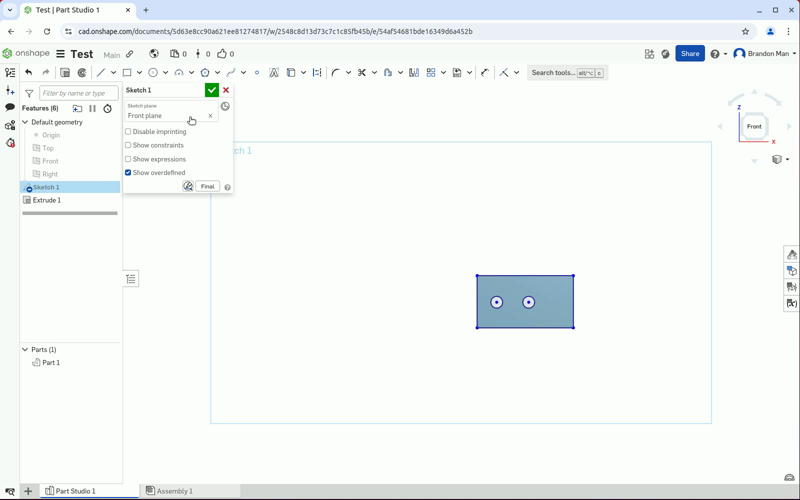
mouse_move(229, 92)
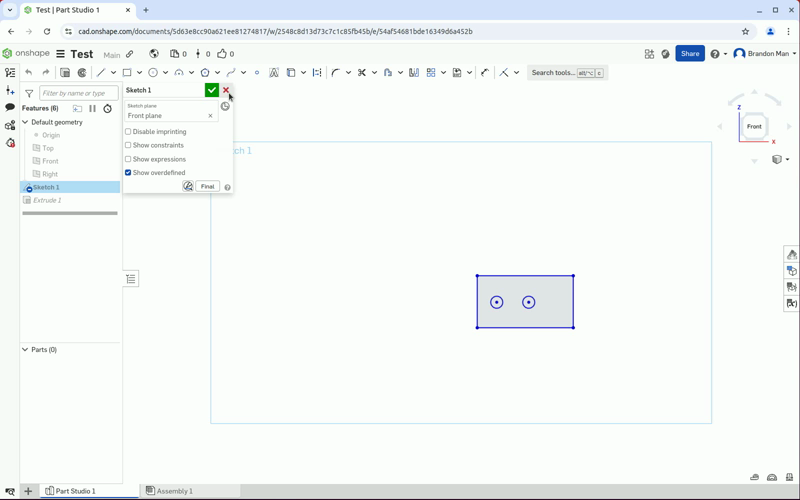
click(229, 92)
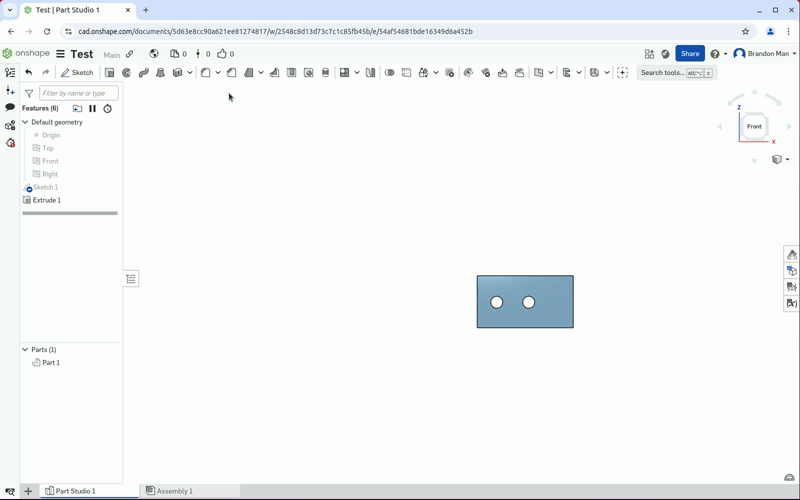
mouse_move(541, 75)
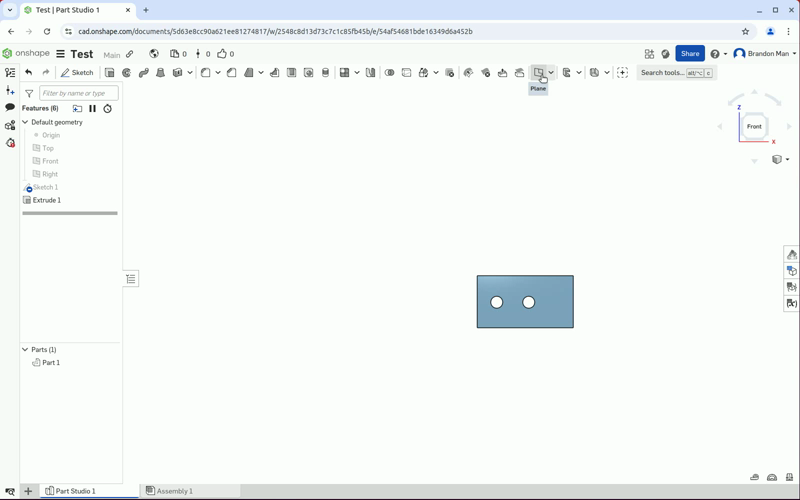
click(541, 75)
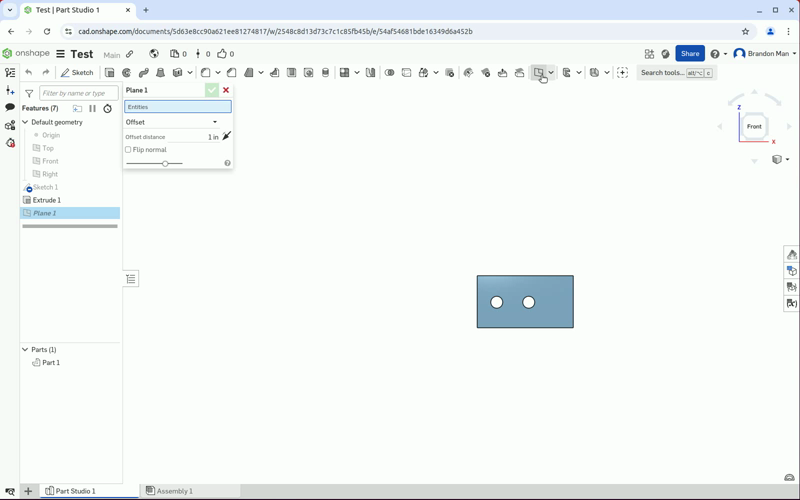
mouse_move(73, 163)
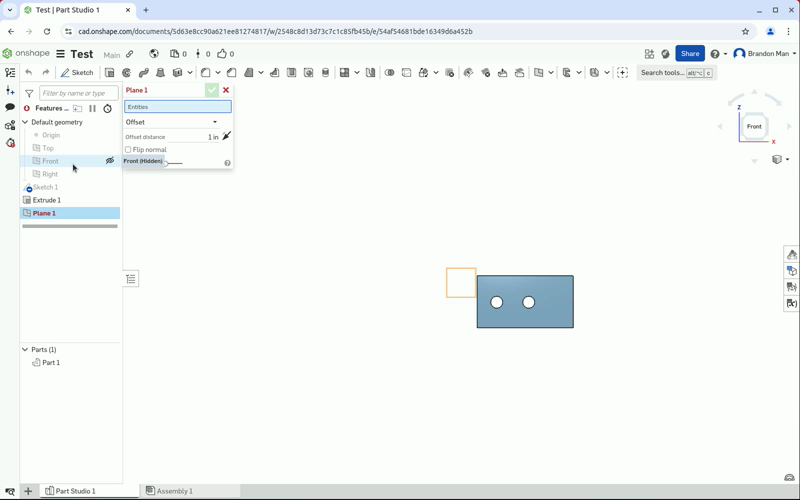
click(73, 163)
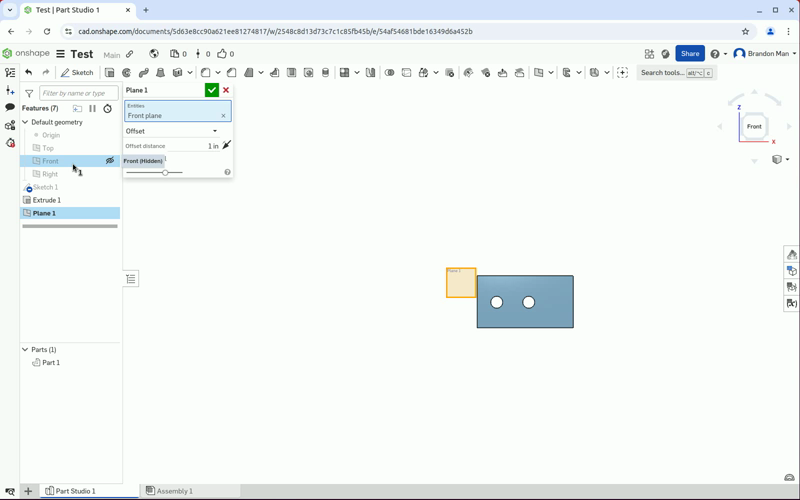
key(tab, 2)
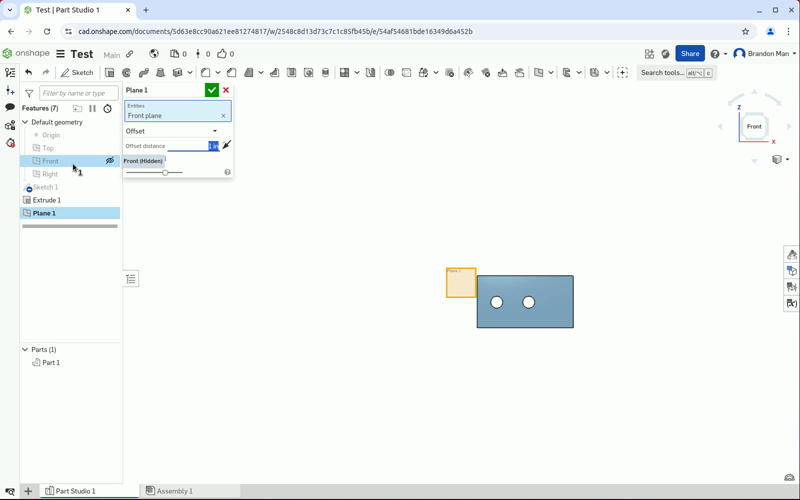
text(3.851)
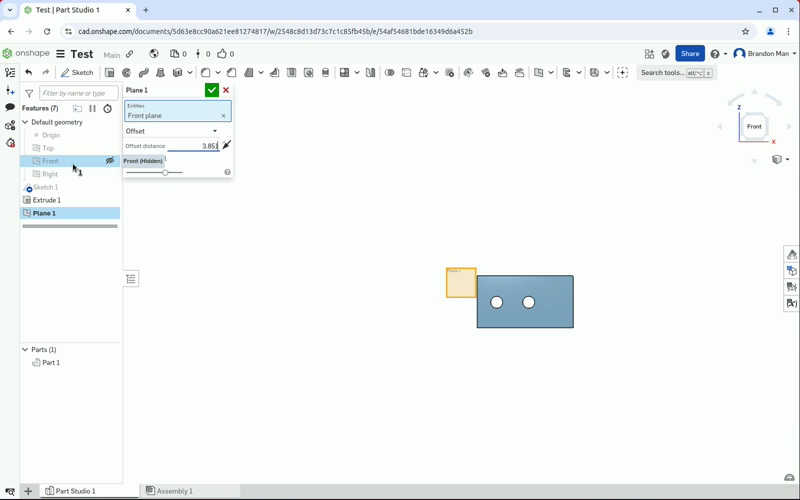
key(enter, 2)
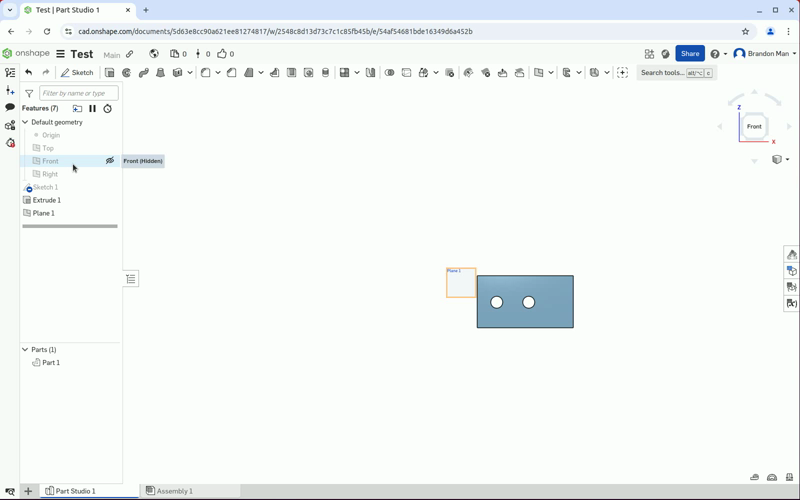
key(shift+s)
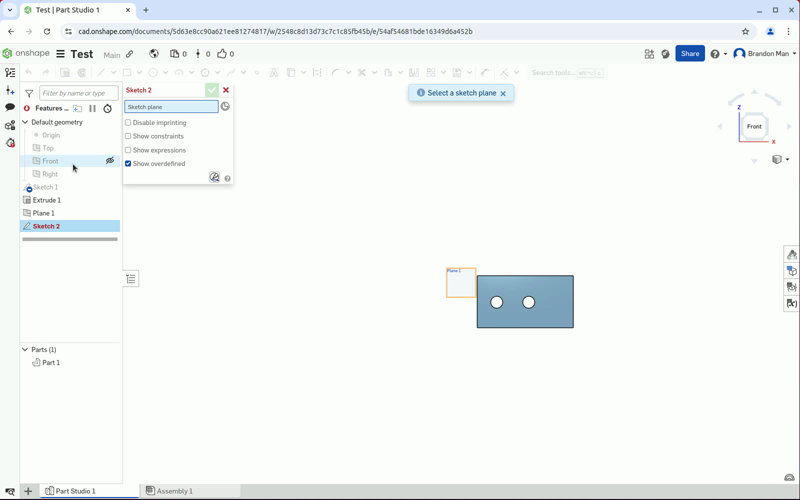
mouse_move(73, 215)
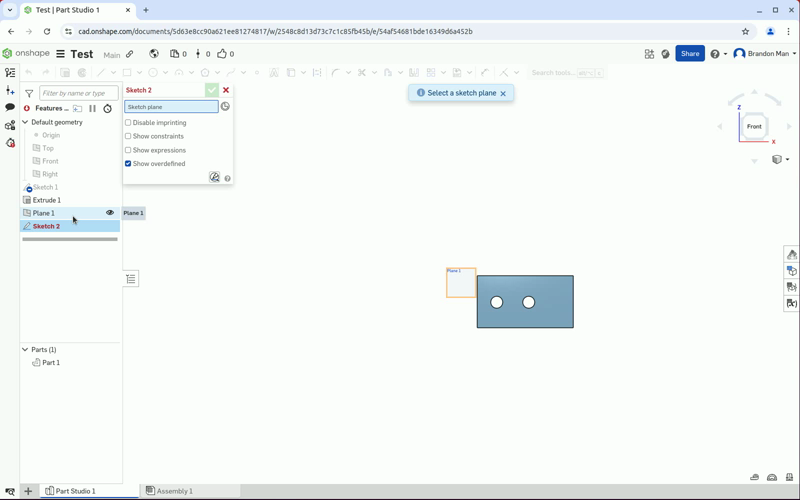
click(73, 215)
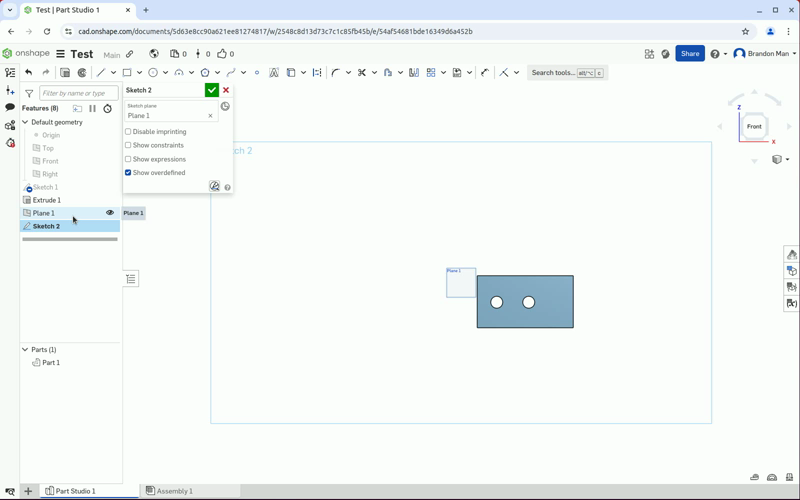
mouse_move(73, 352)
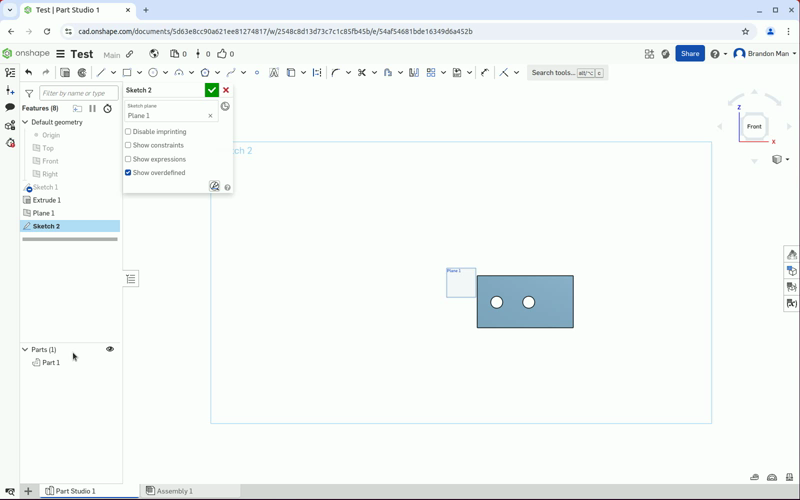
key(y)
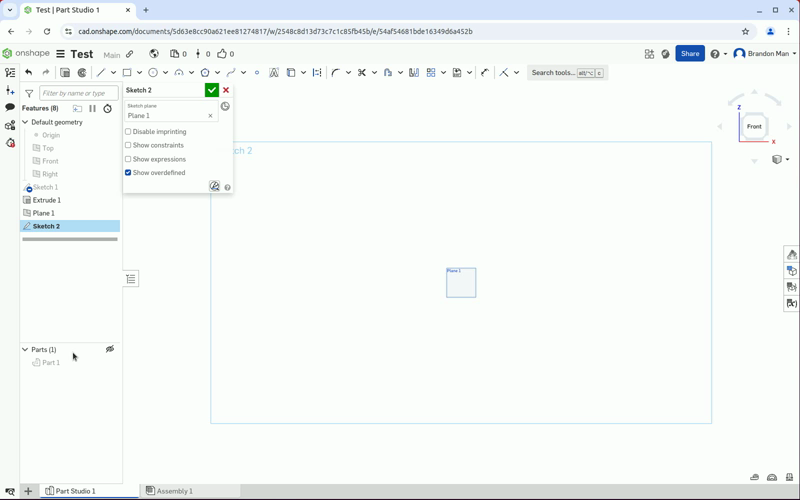
key(l)
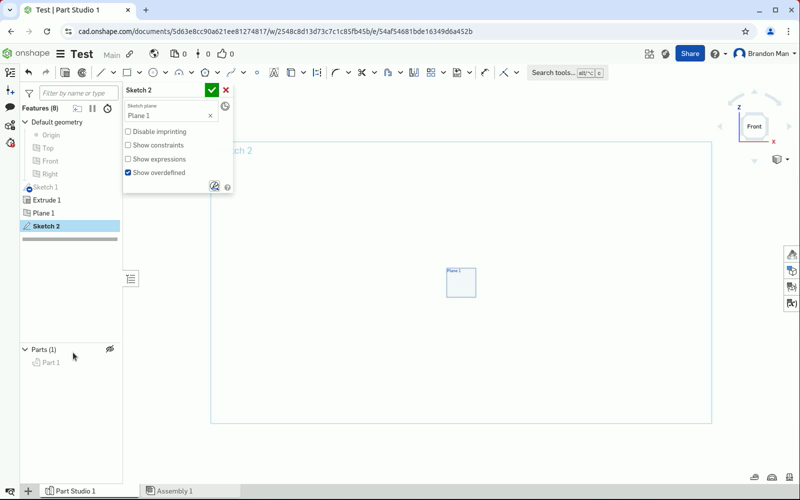
key_down(shift)
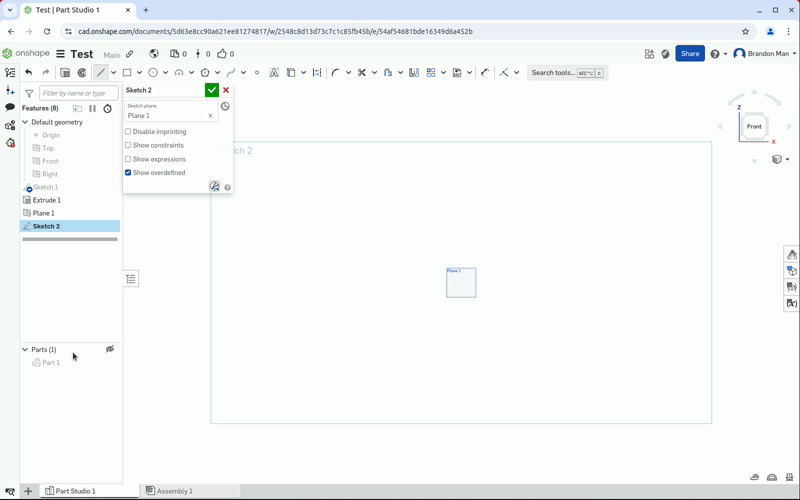
mouse_move(554, 327)
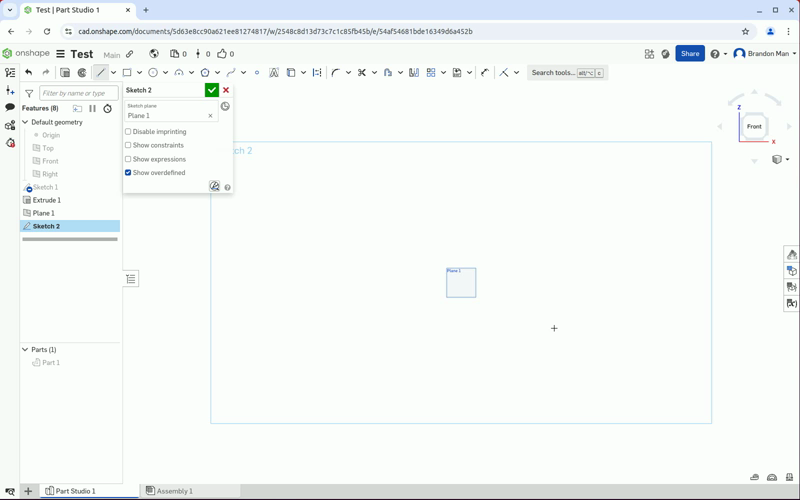
click(554, 327)
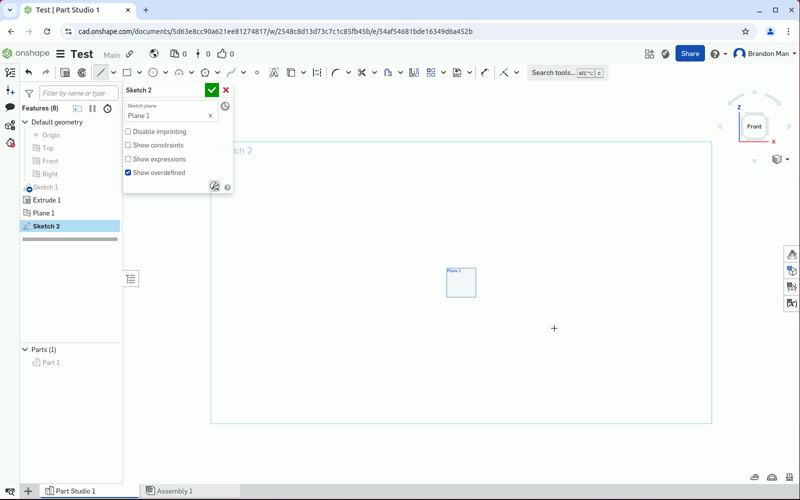
key_up(shift)
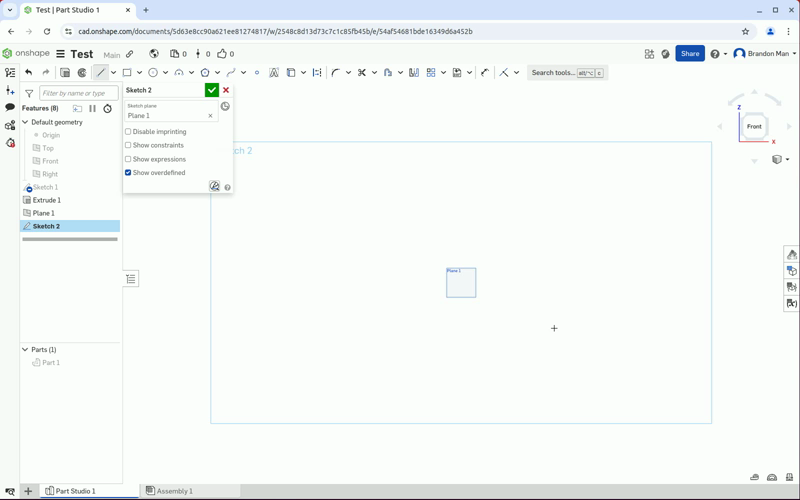
key_down(shift)
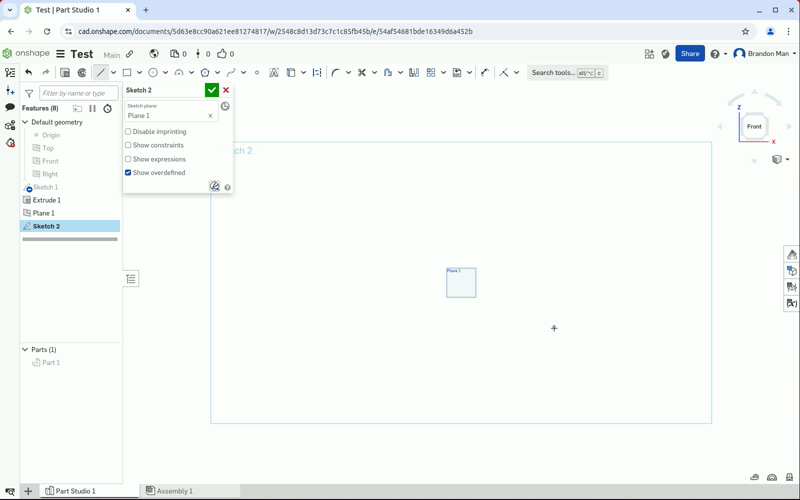
mouse_move(584, 327)
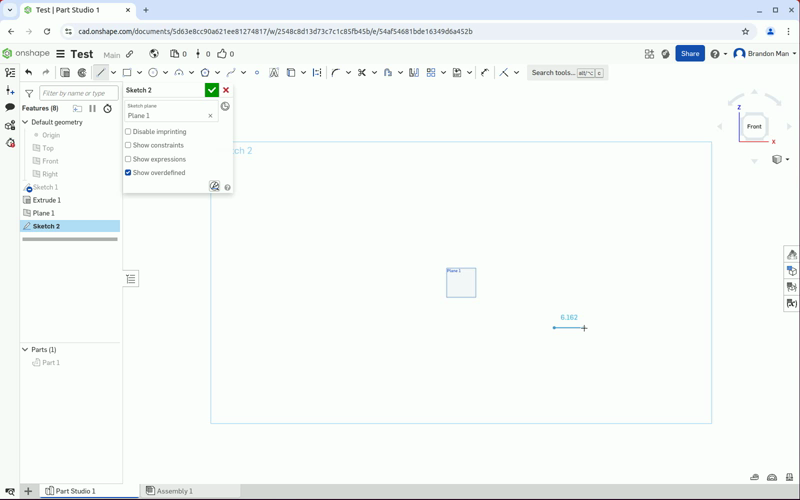
mouse_move(574, 327)
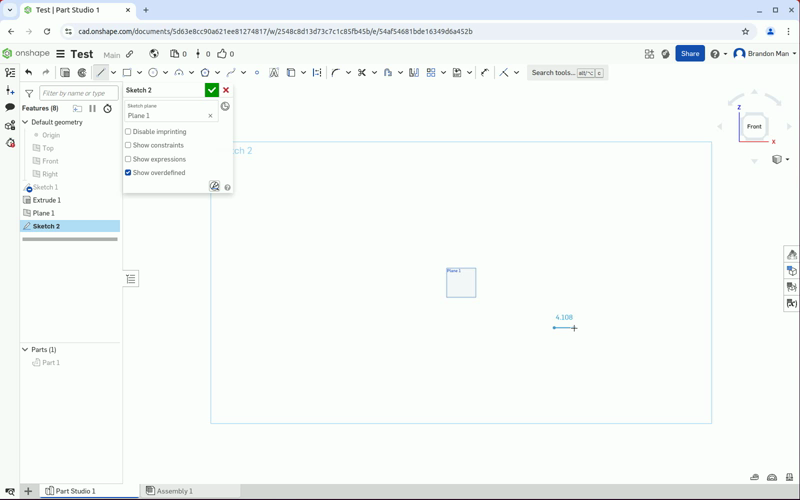
click(574, 327)
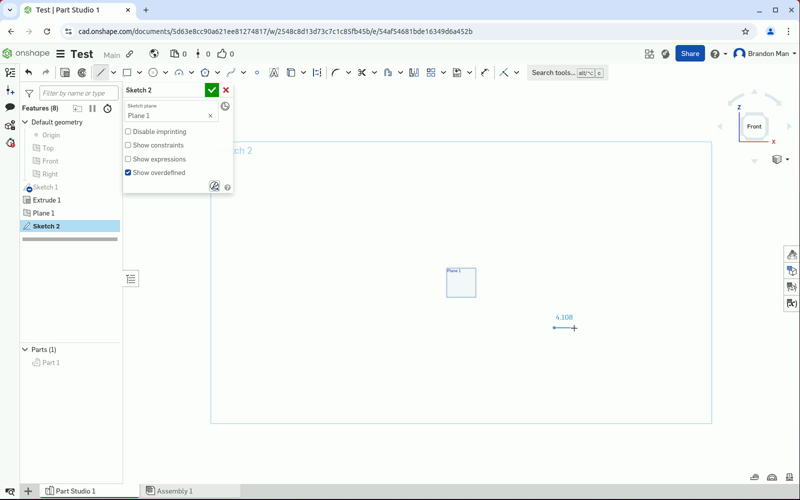
key_up(shift)
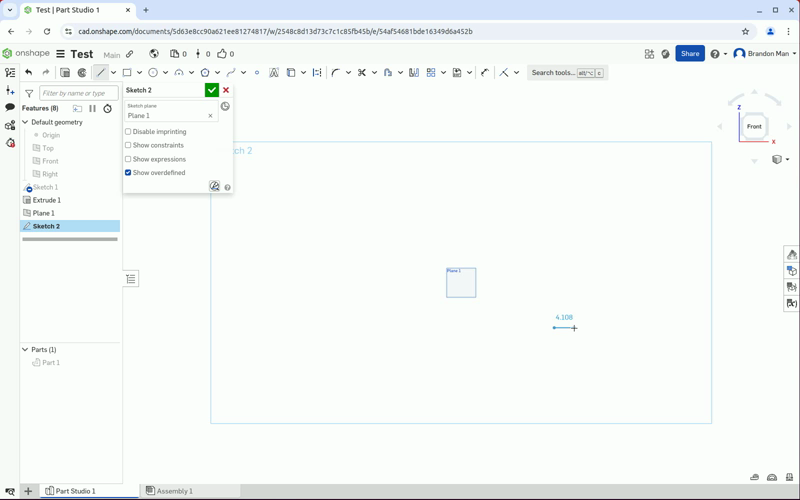
key_down(shift)
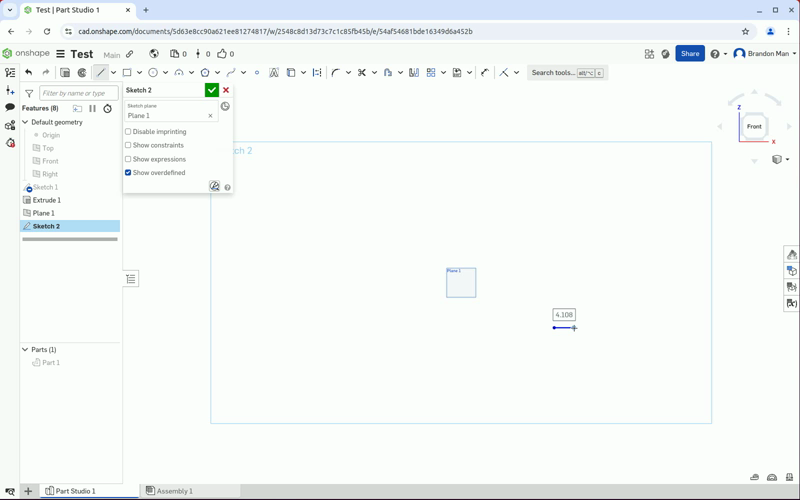
mouse_move(589, 327)
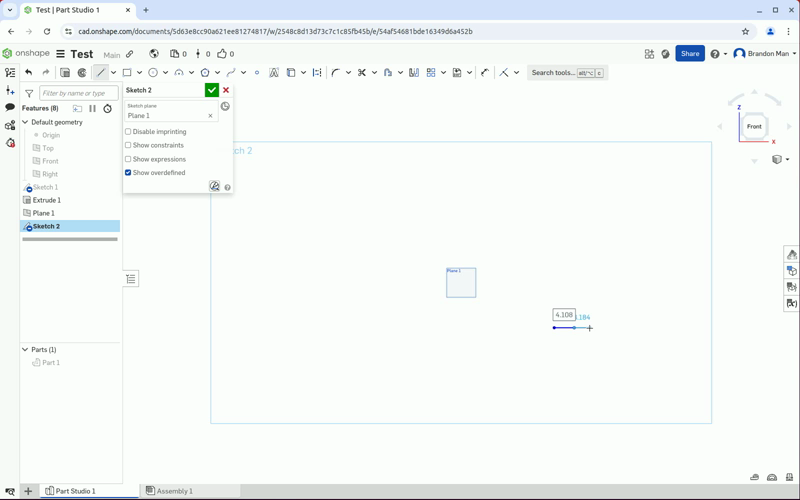
mouse_move(574, 275)
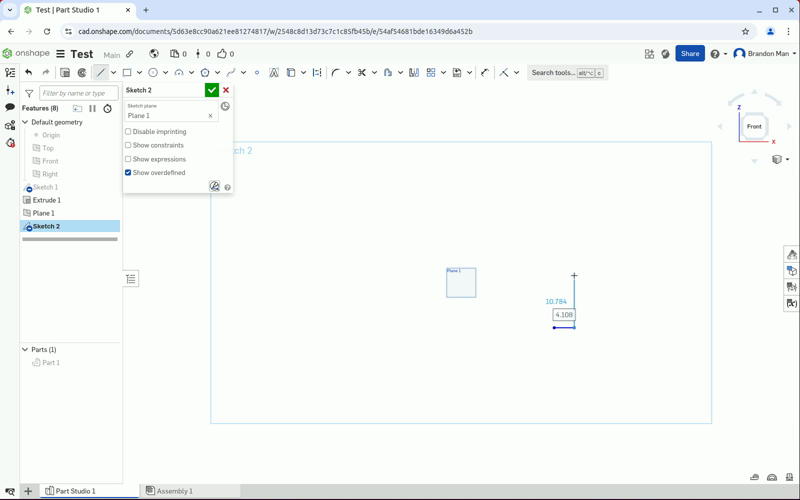
click(574, 275)
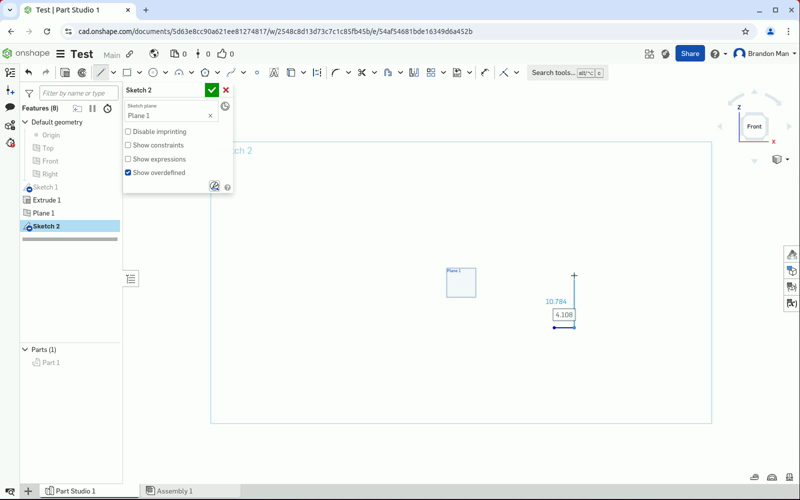
key_up(shift)
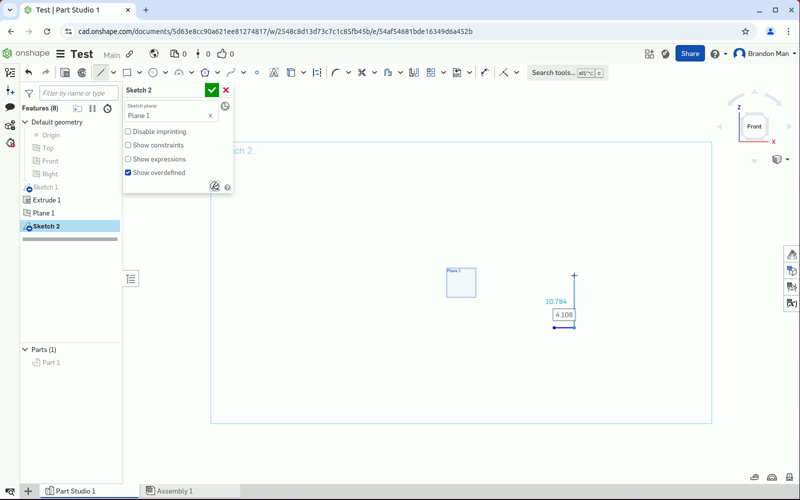
key_down(shift)
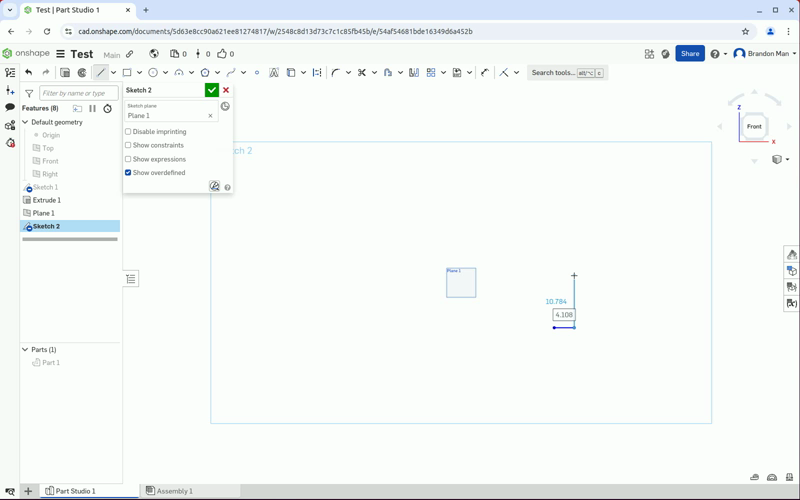
mouse_move(589, 275)
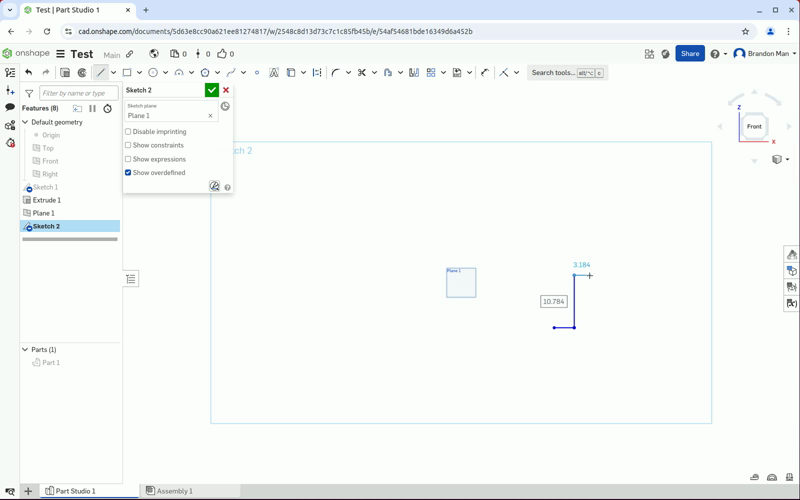
mouse_move(554, 275)
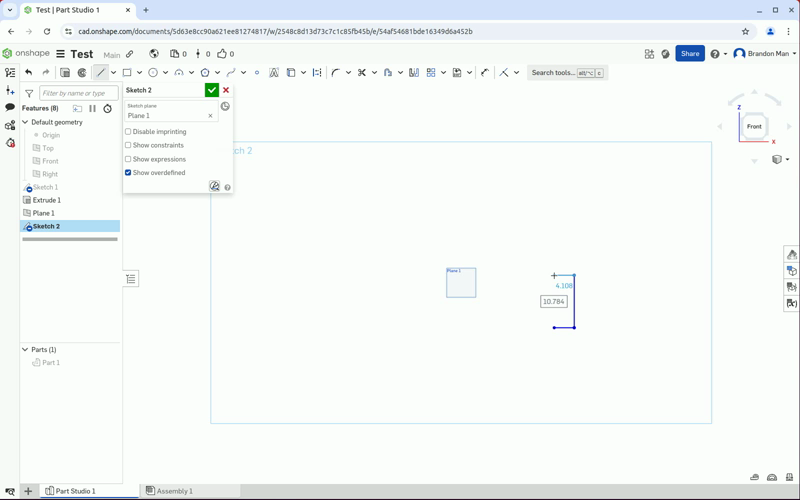
click(554, 275)
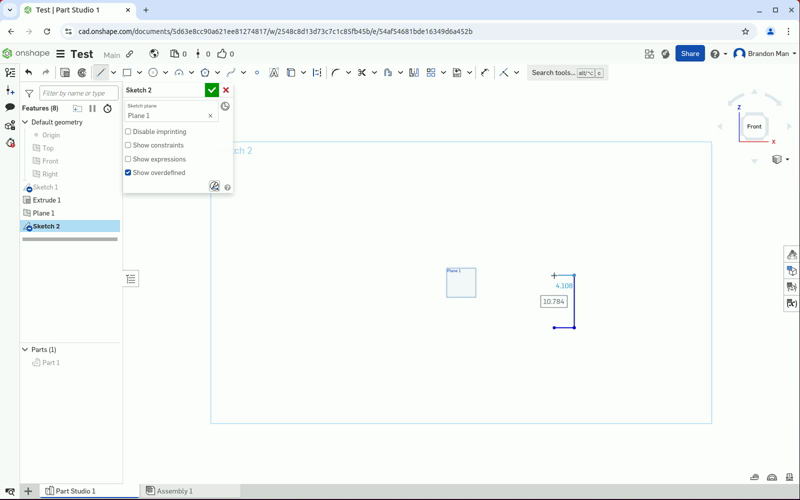
key_up(shift)
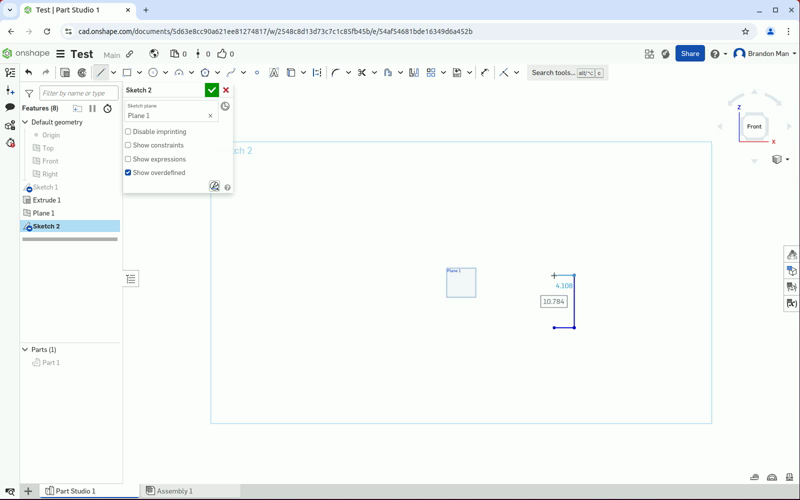
mouse_move(584, 275)
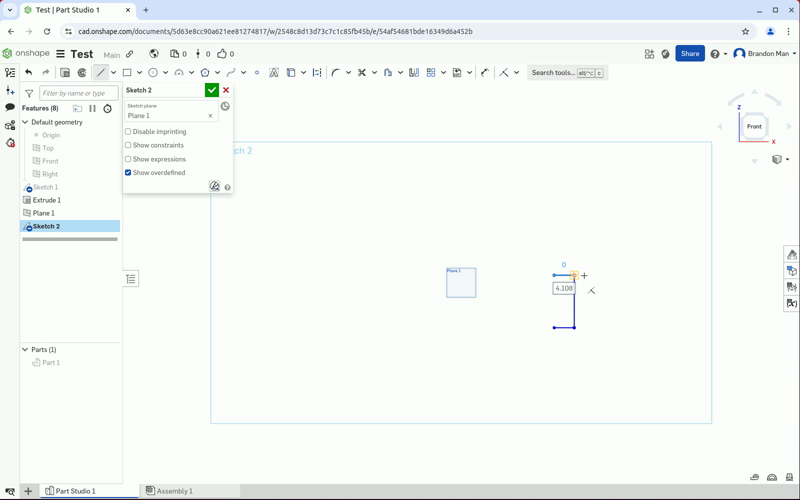
key_down(shift)
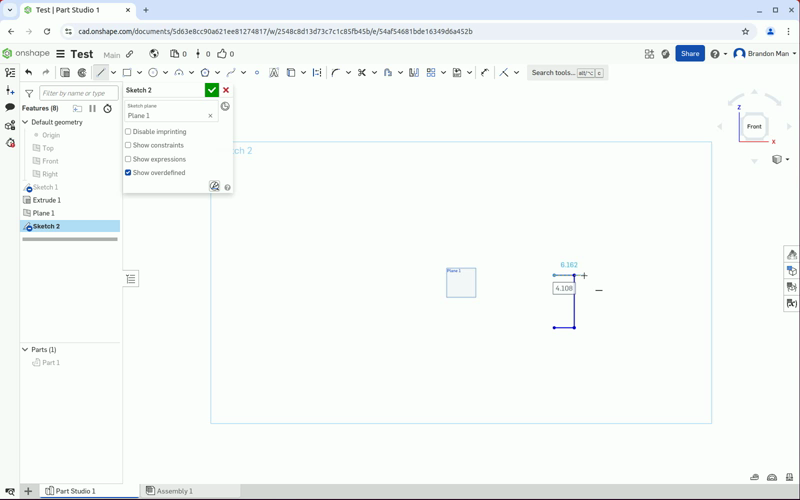
mouse_move(554, 327)
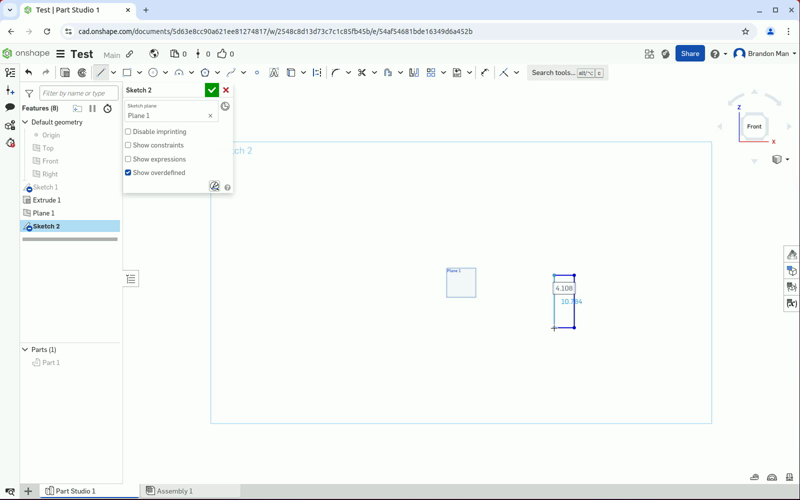
key_up(shift)
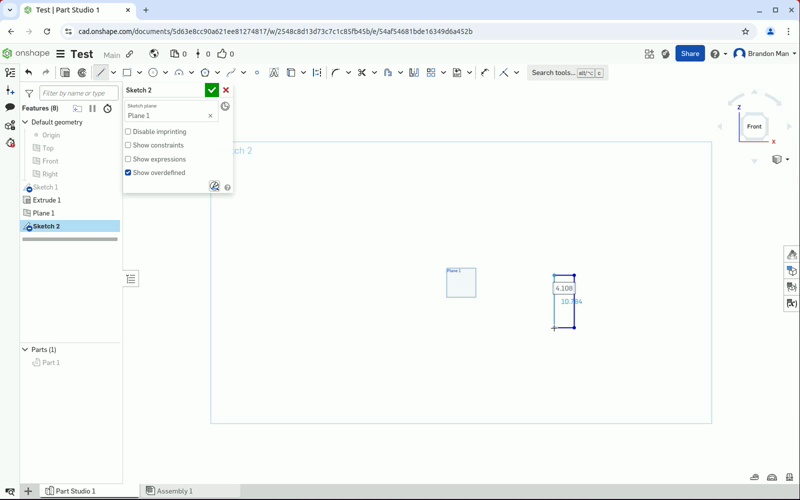
click(554, 327)
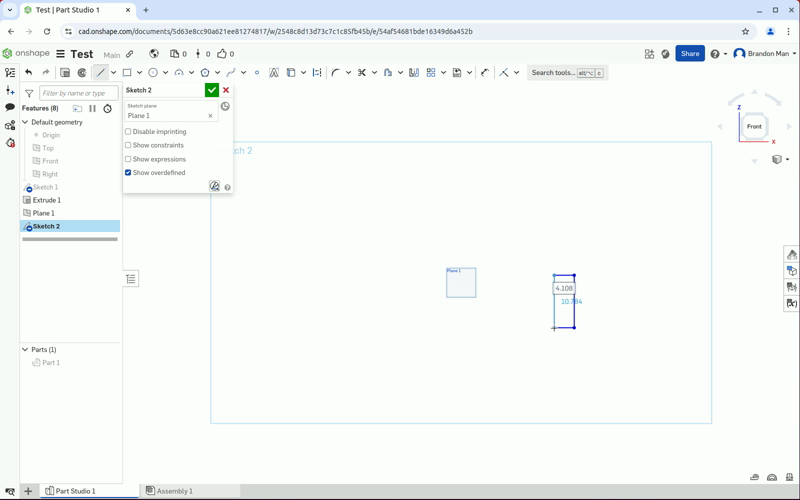
key(esc)
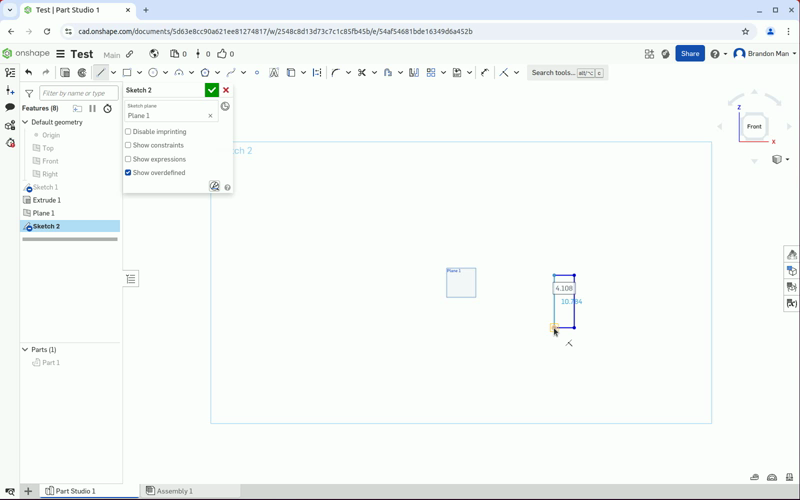
mouse_move(569, 288)
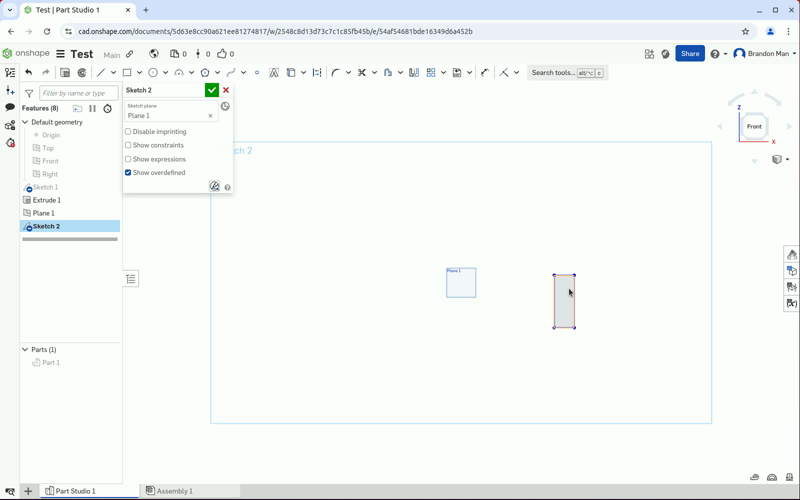
scroll(6)
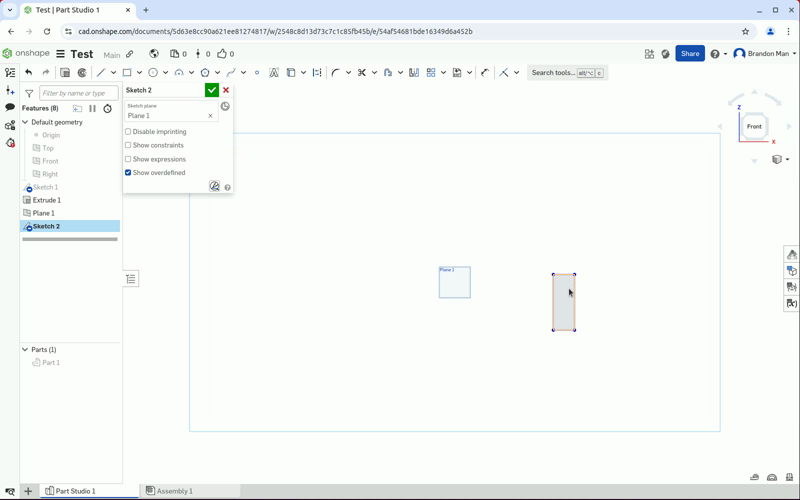
scroll(6)
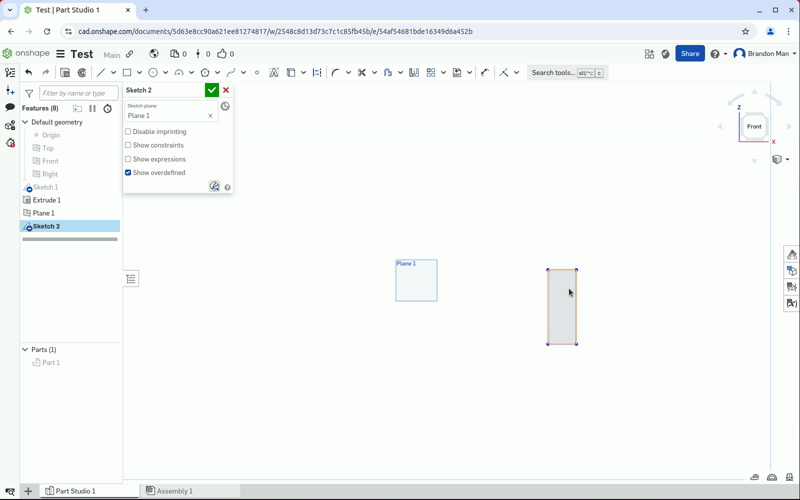
scroll(6)
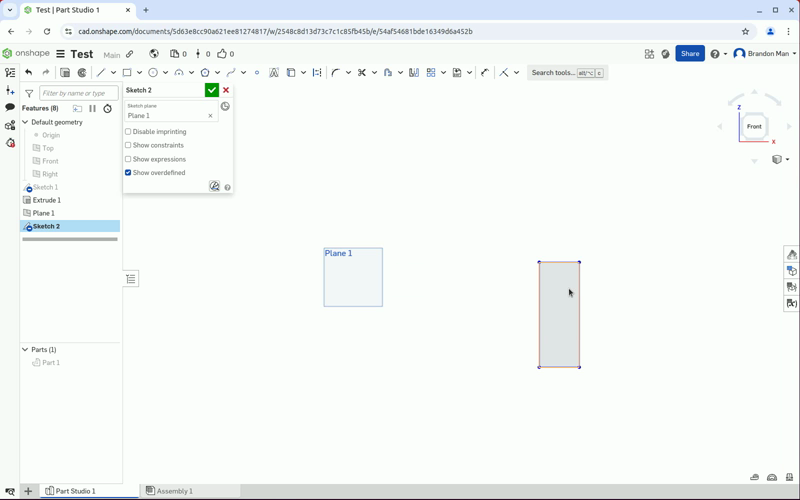
scroll(6)
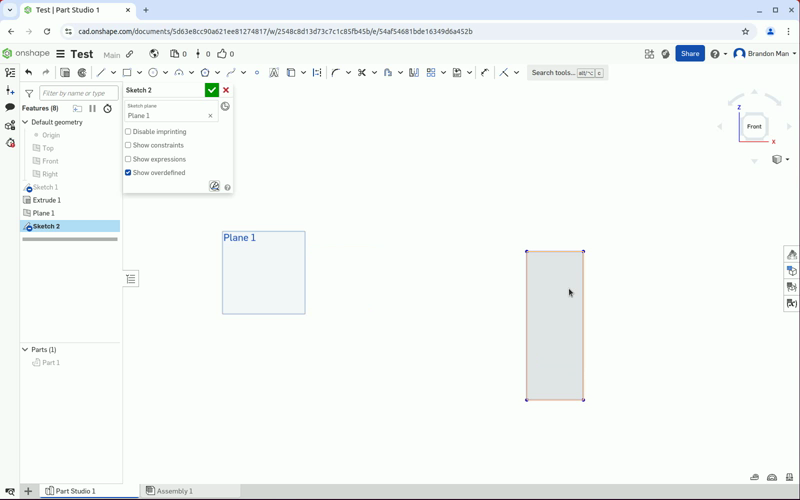
scroll(6)
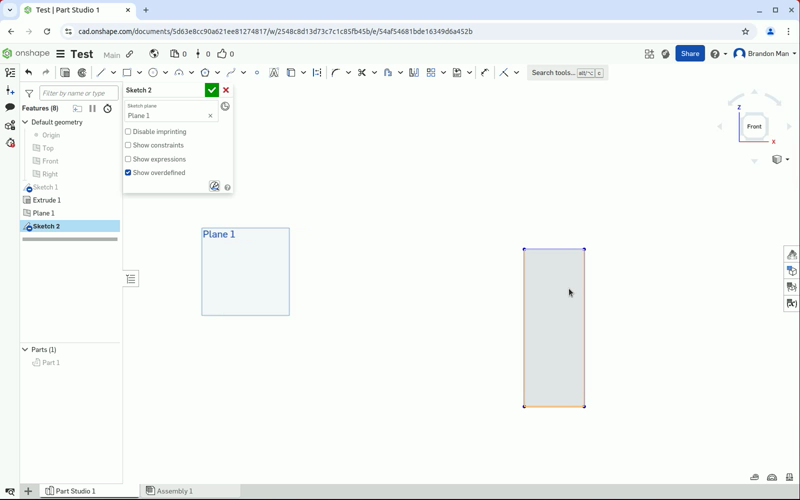
scroll(6)
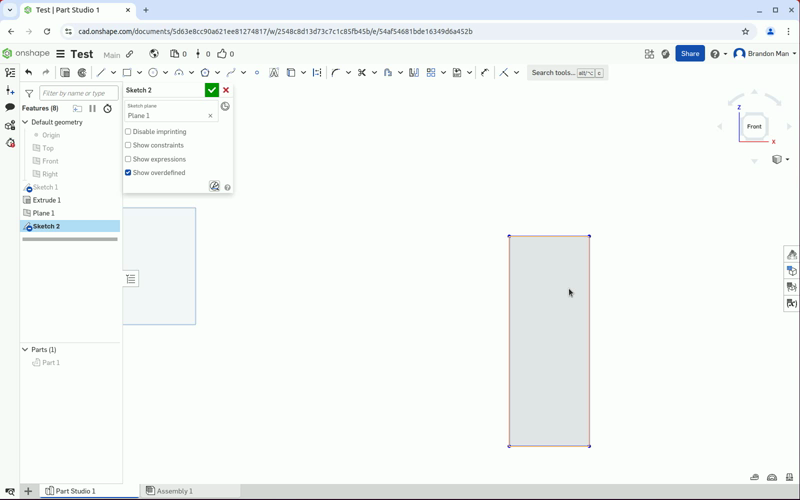
scroll(6)
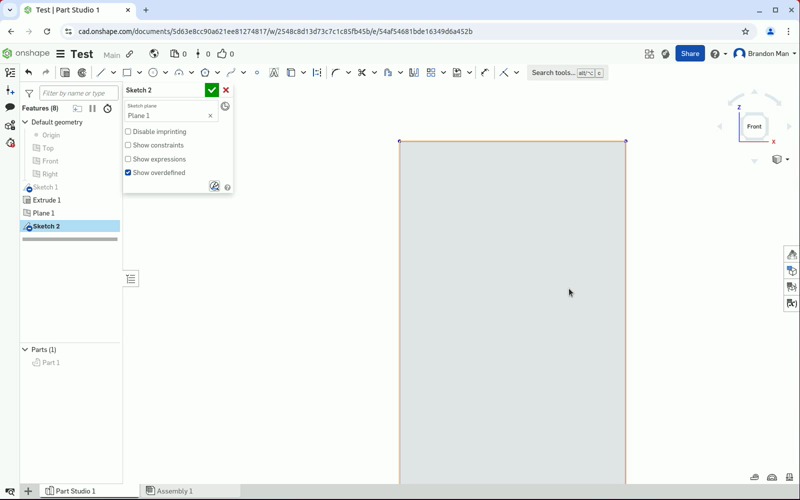
click(569, 288)
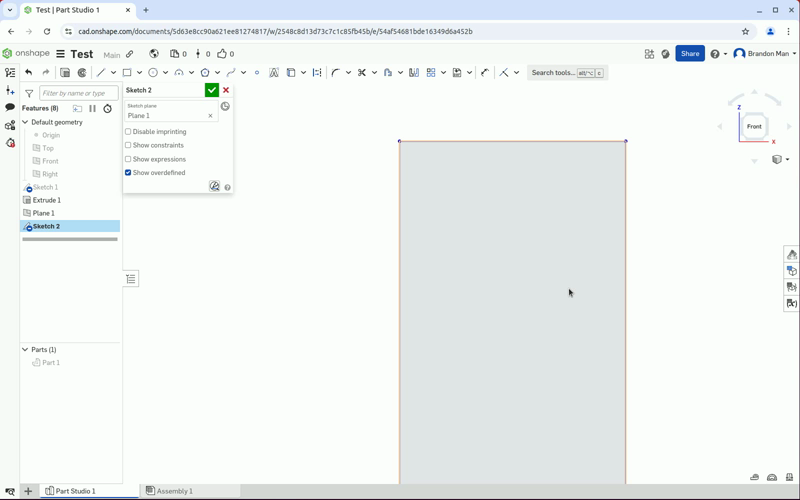
scroll(-6)
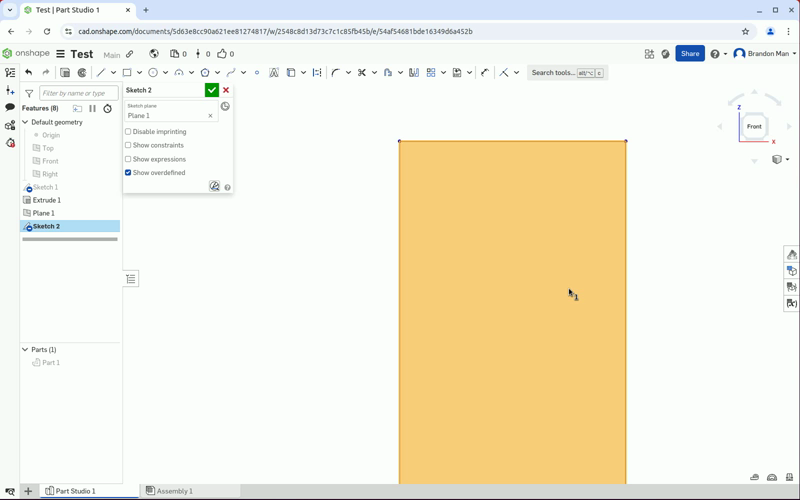
scroll(-6)
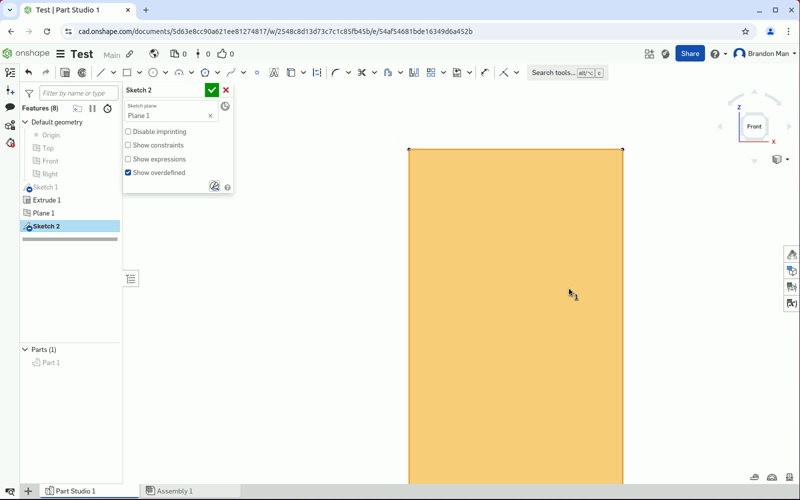
scroll(-6)
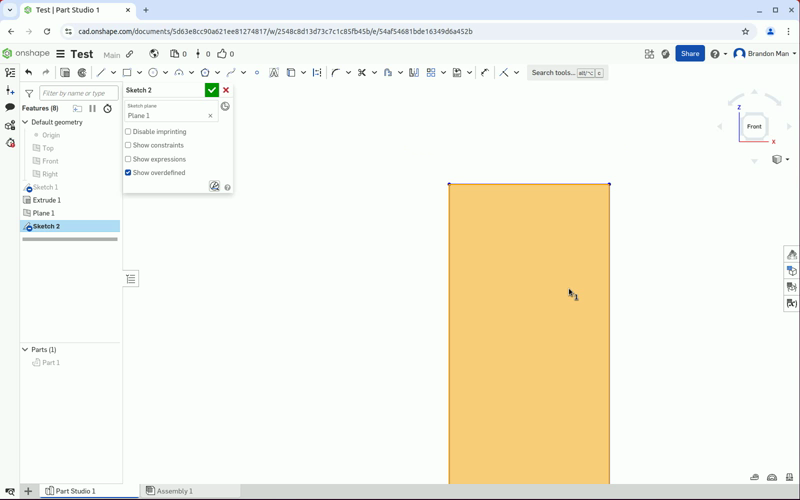
scroll(-6)
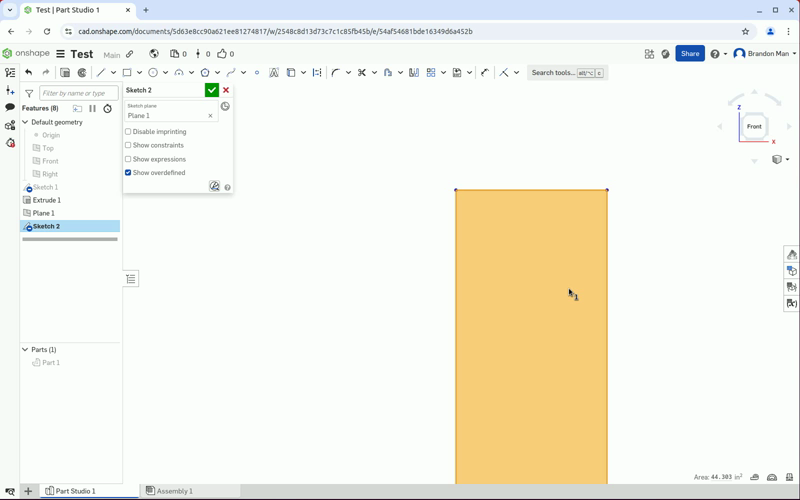
scroll(-6)
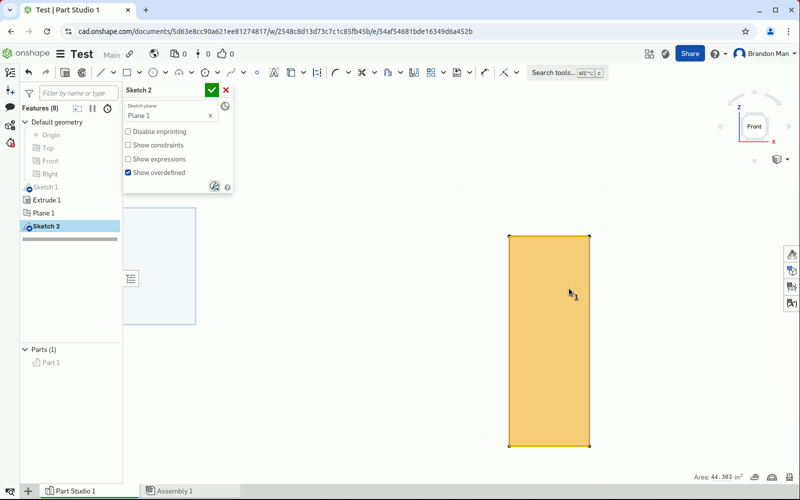
scroll(-6)
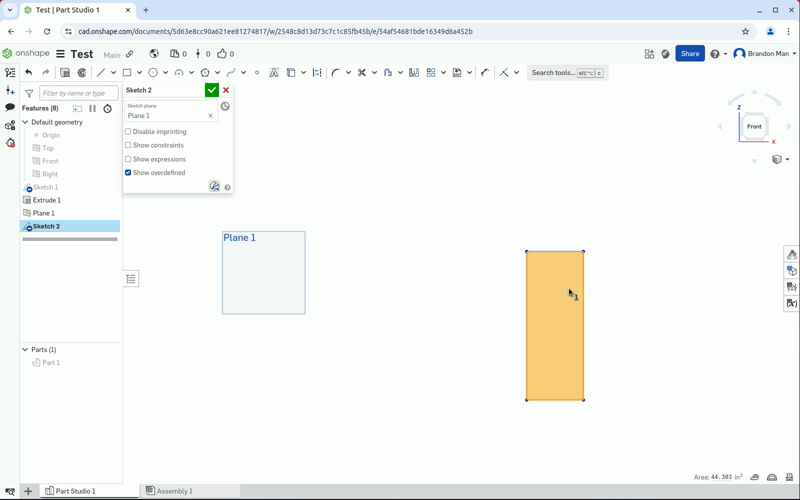
scroll(-6)
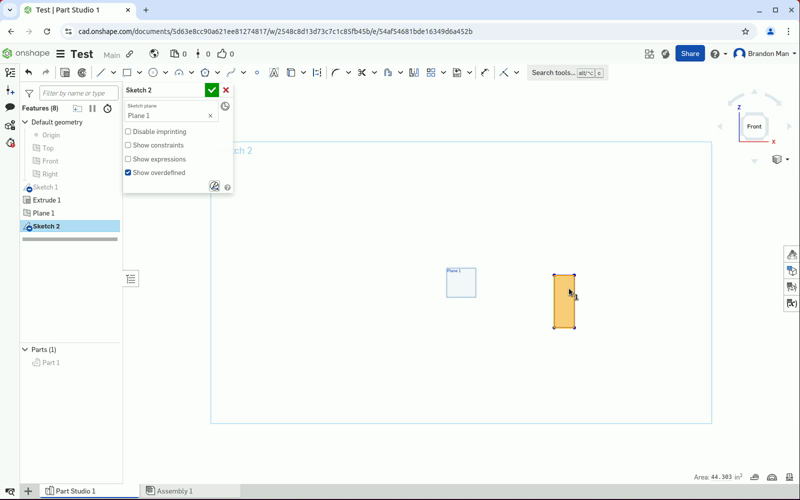
mouse_move(73, 352)
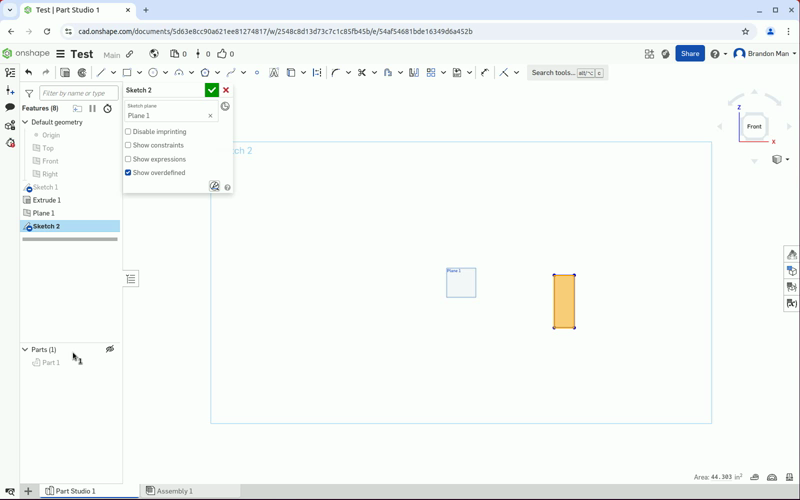
key(shift+y)
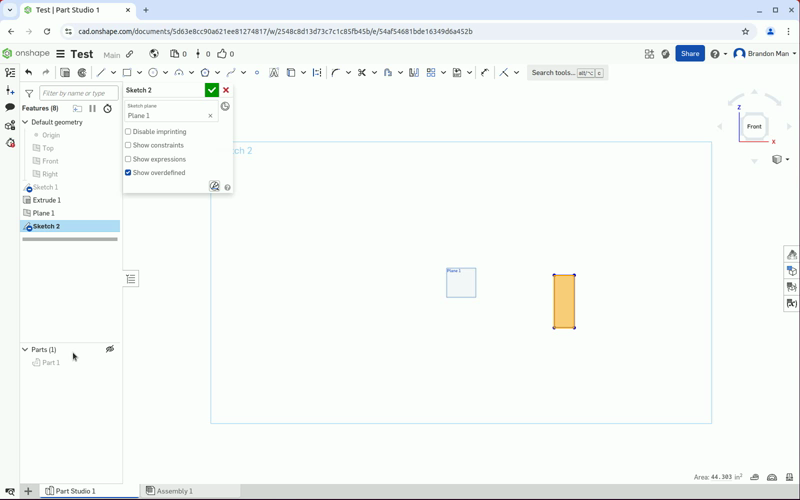
key(shift+e)
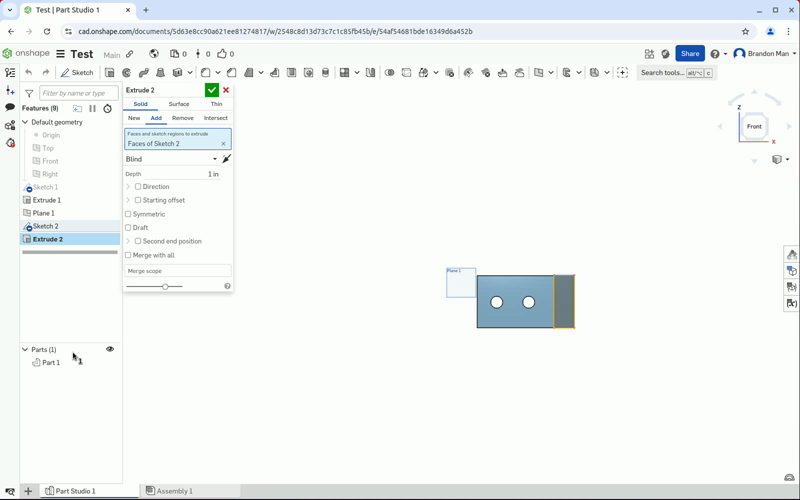
mouse_move(143, 106)
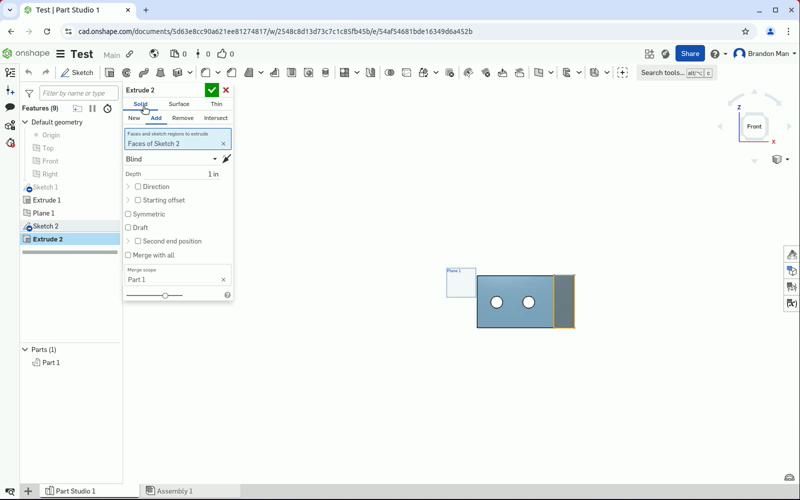
click(143, 106)
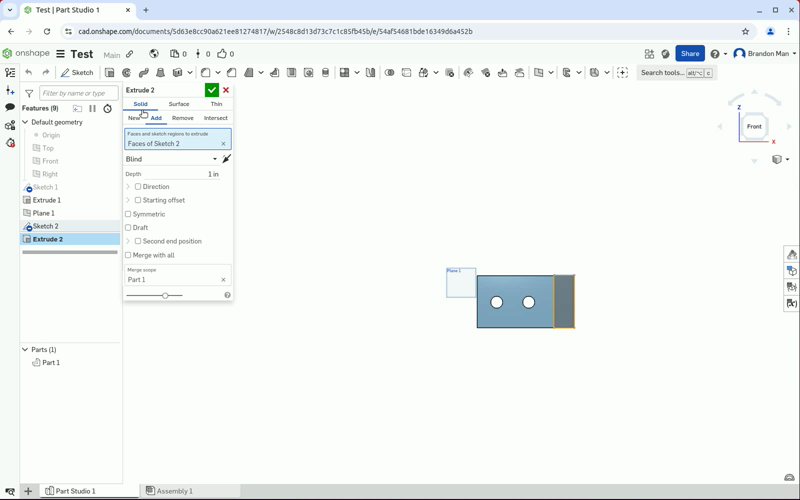
mouse_move(137, 120)
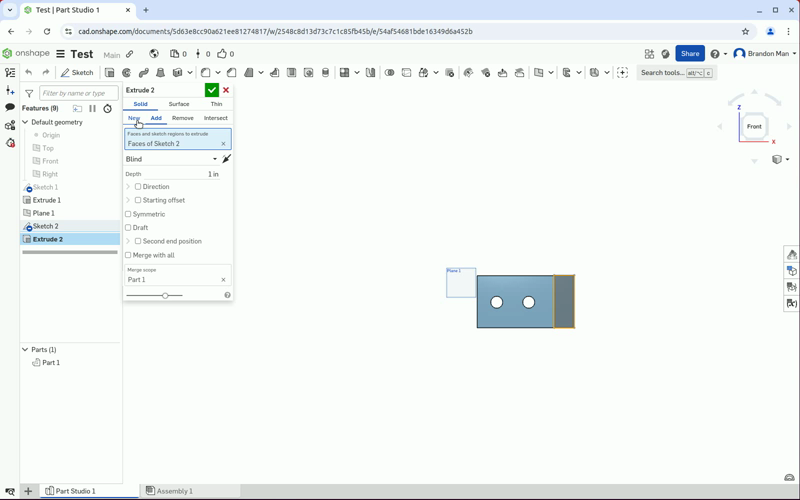
click(137, 120)
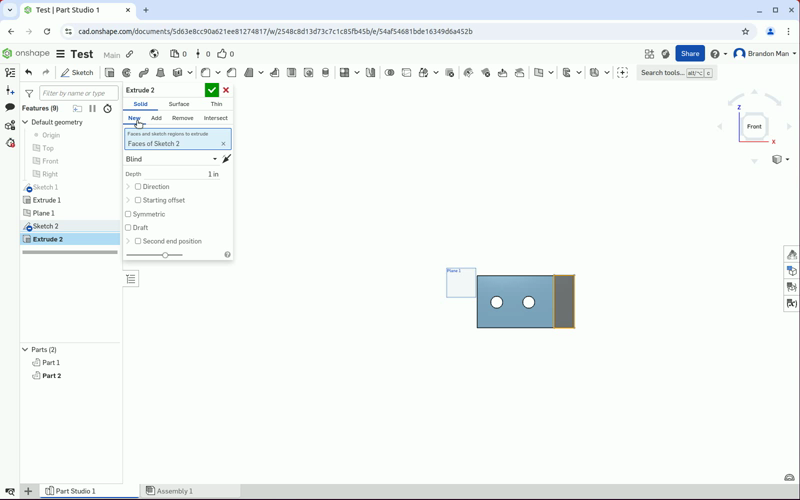
key(tab, 4)
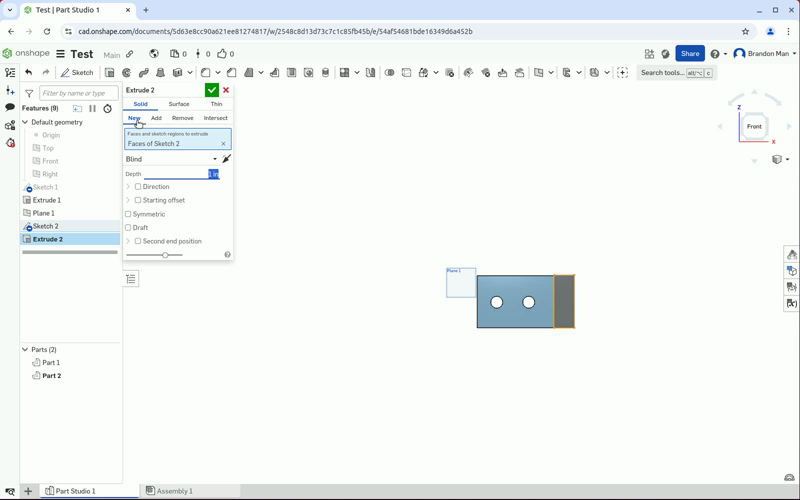
text(9.869)
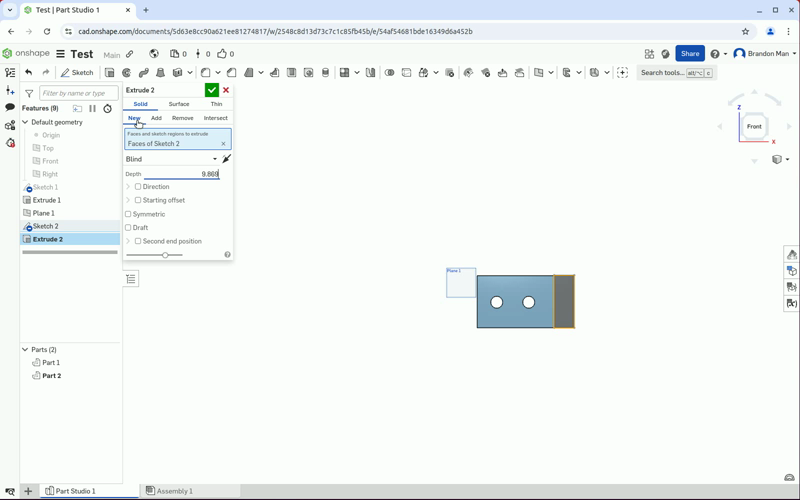
key(enter)
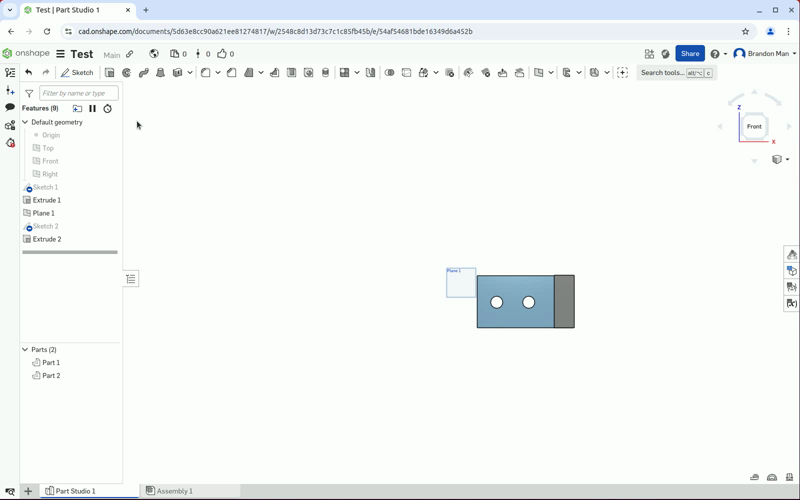
key(shift+h)
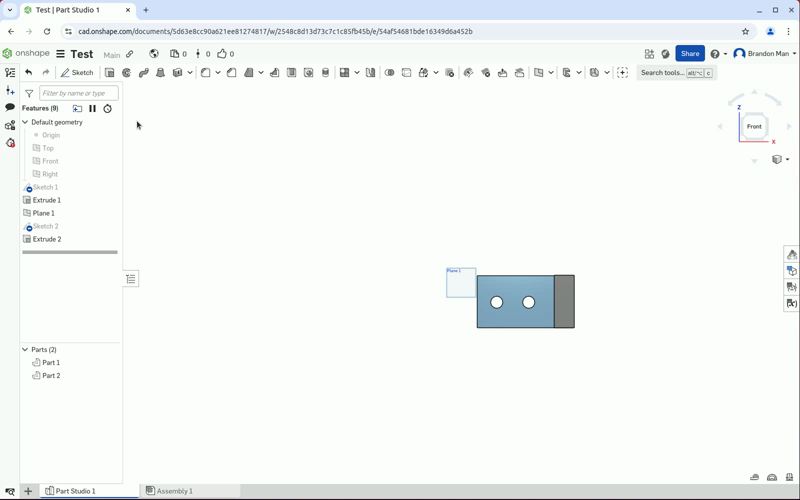
key(shift+h)
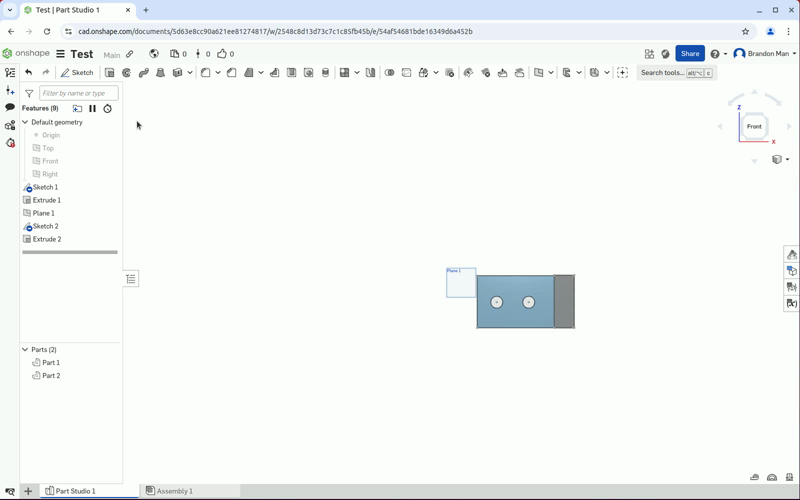
key(shift+7)
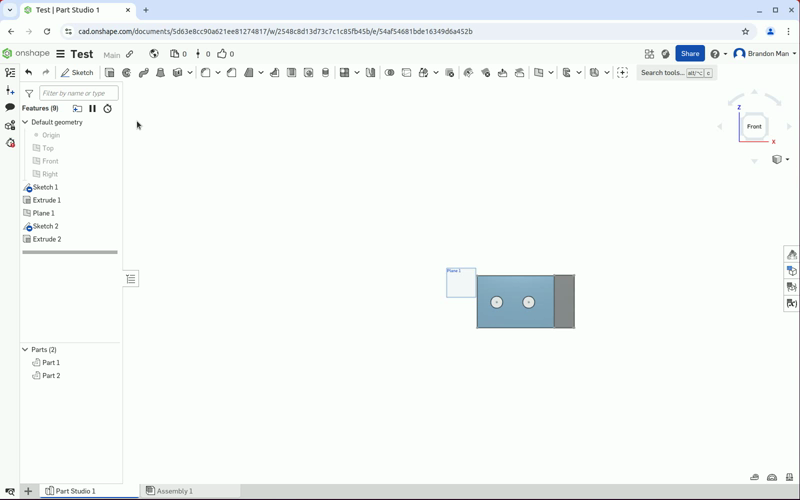
key(left, 2)
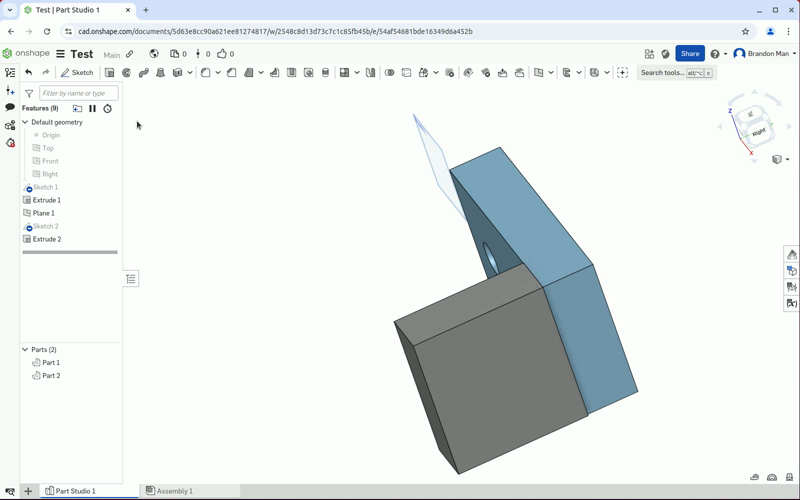
key(down, 2)
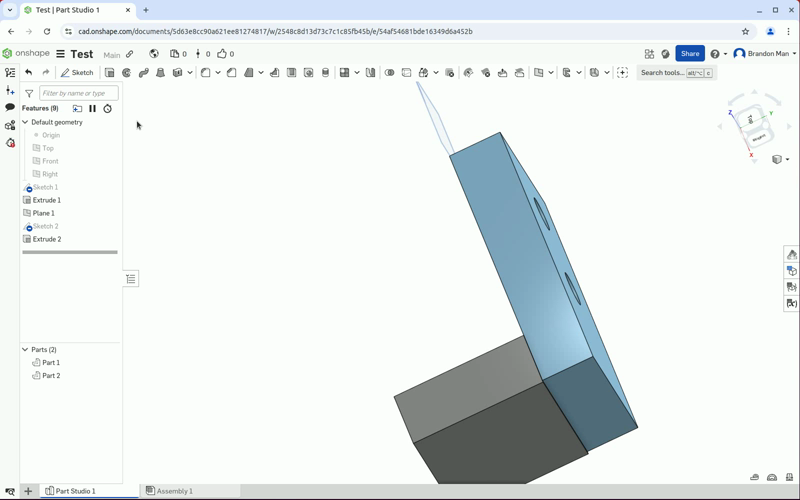
key(up, 2)
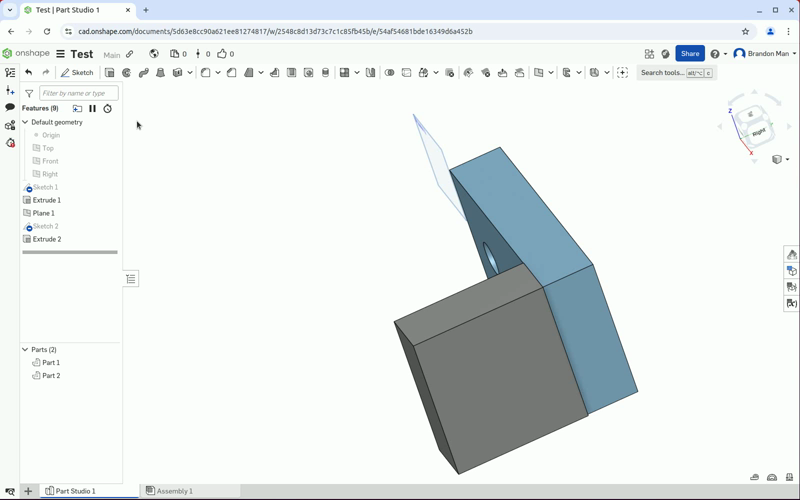
key(right, 2)
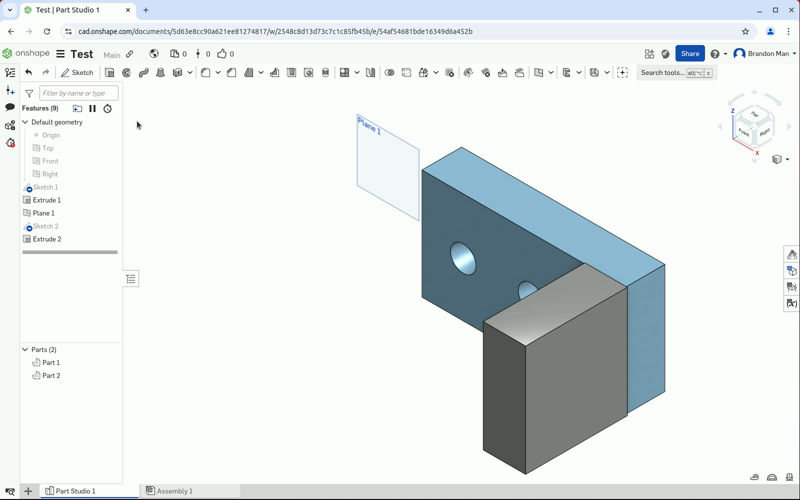
mouse_move(73, 189)
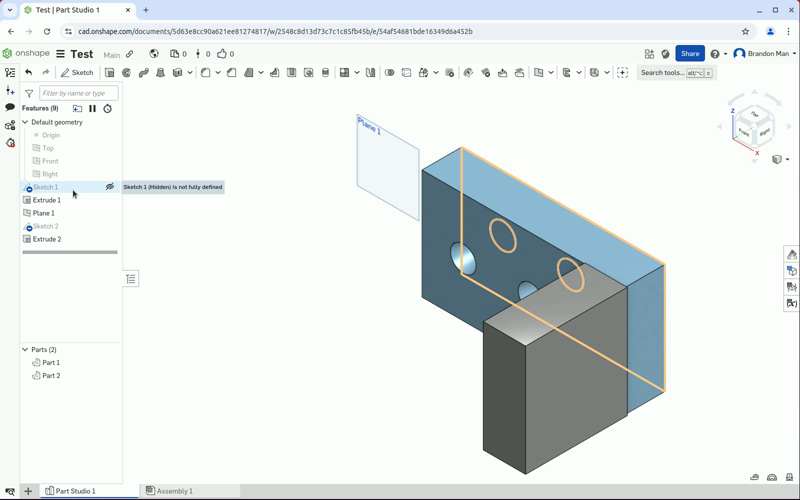
click(73, 189)